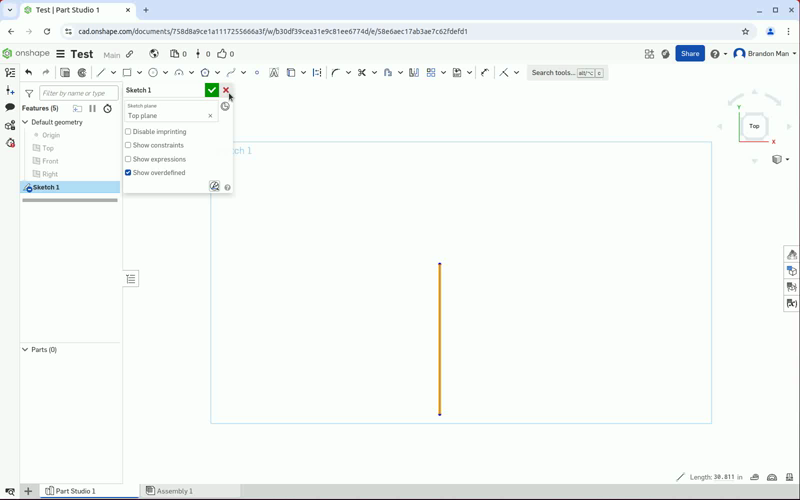
key(shift+h)
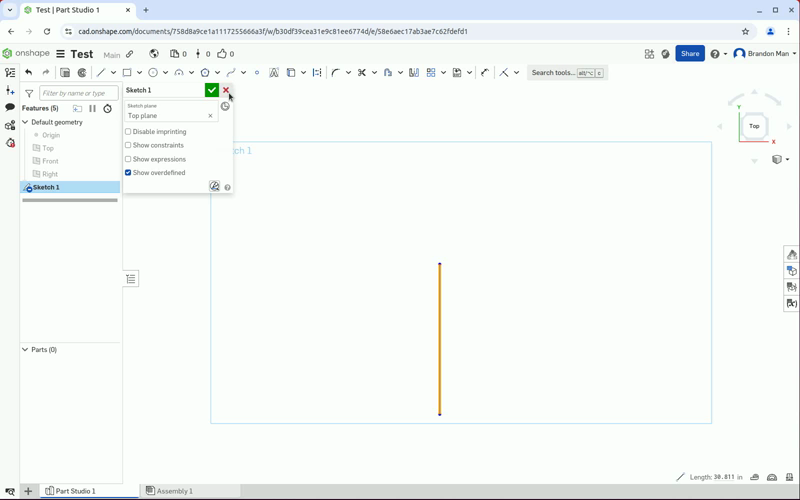
key(shift+s)
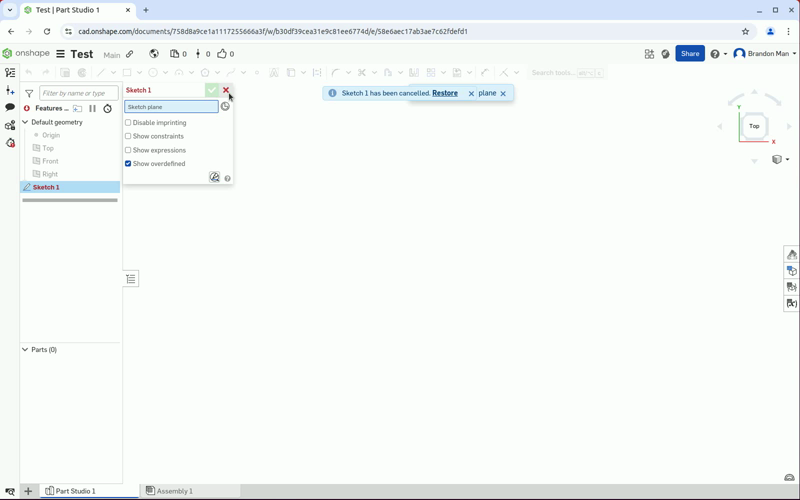
mouse_move(73, 150)
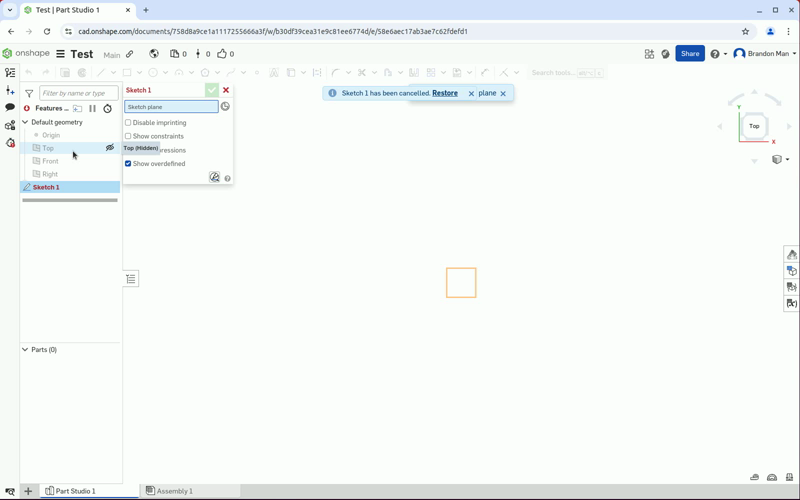
click(73, 150)
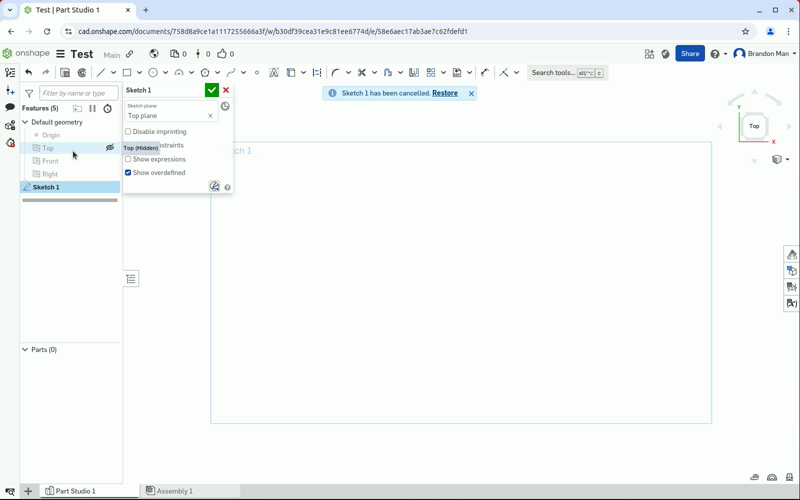
mouse_move(73, 352)
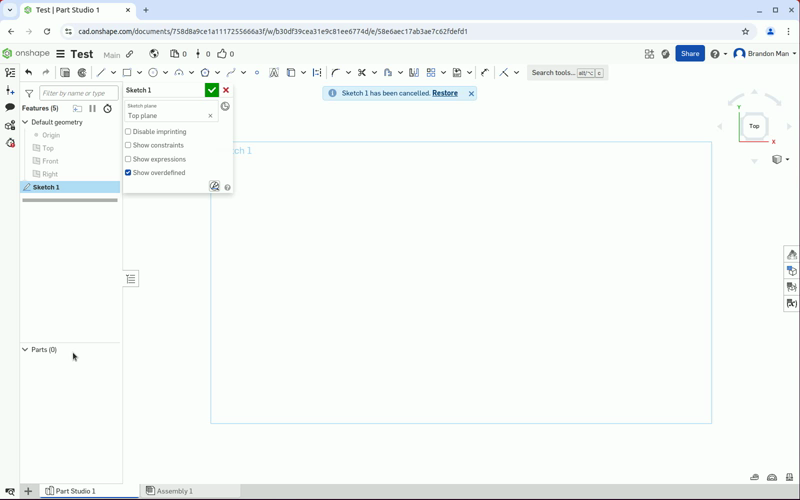
key(y)
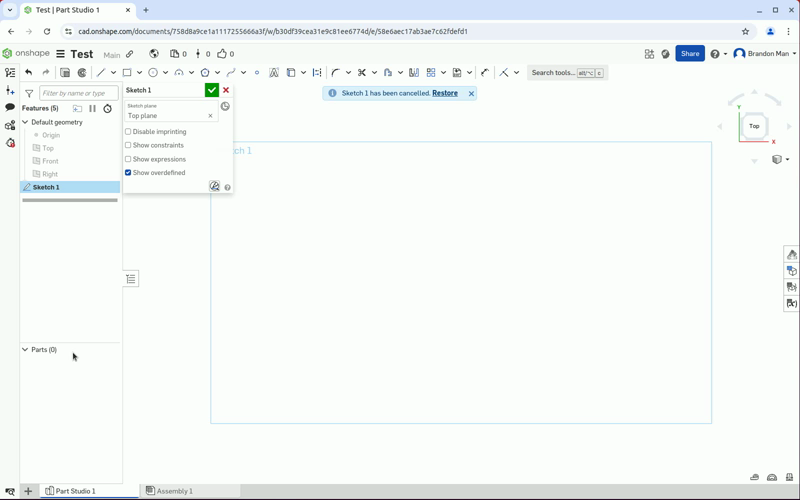
key(c)
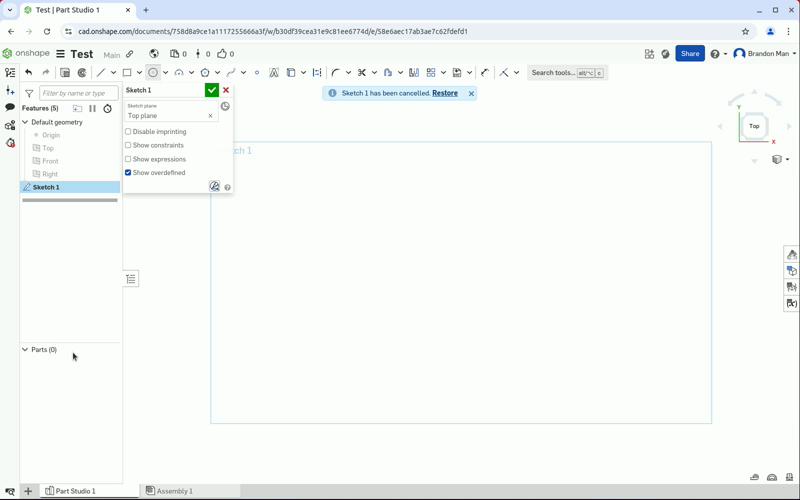
key_down(shift)
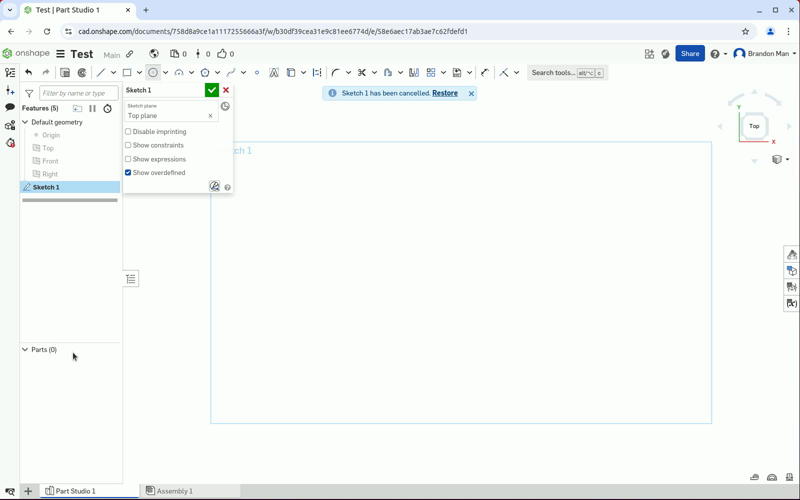
mouse_move(461, 282)
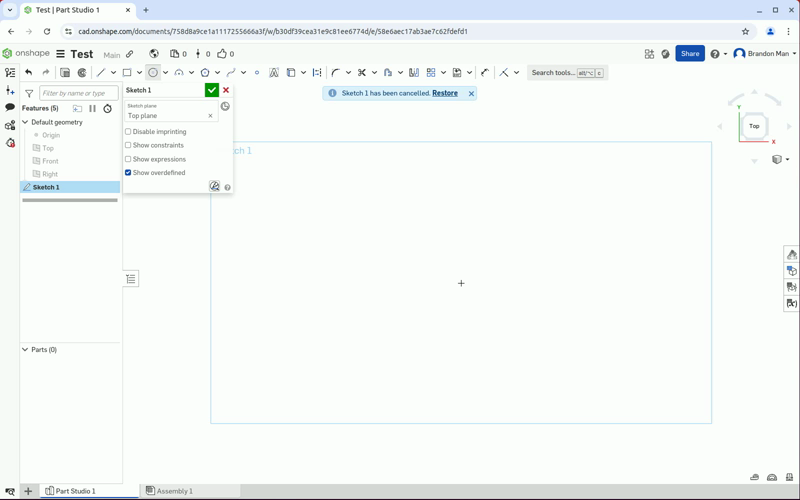
click(461, 282)
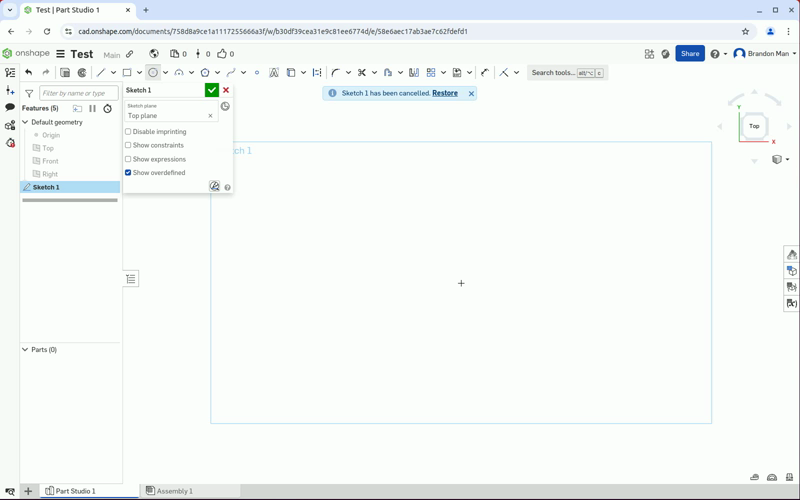
key_up(shift)
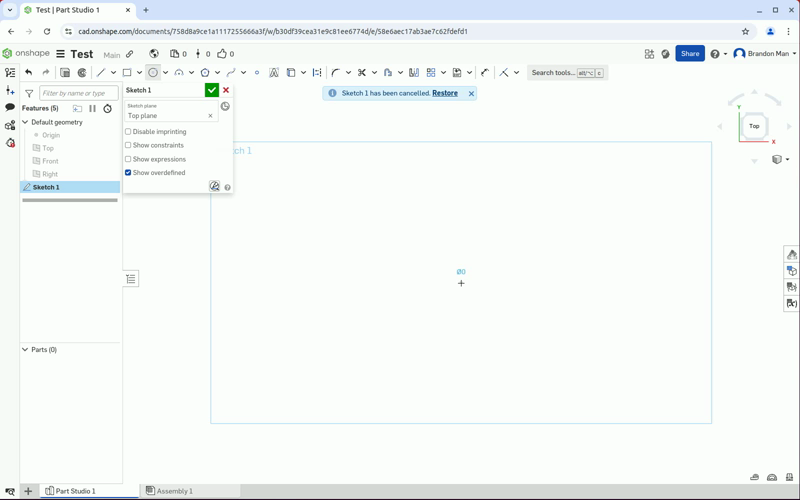
mouse_move(574, 282)
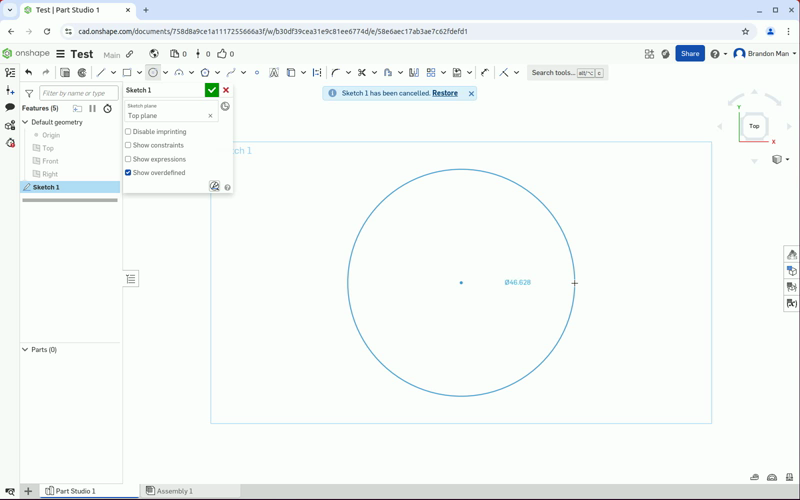
click(574, 282)
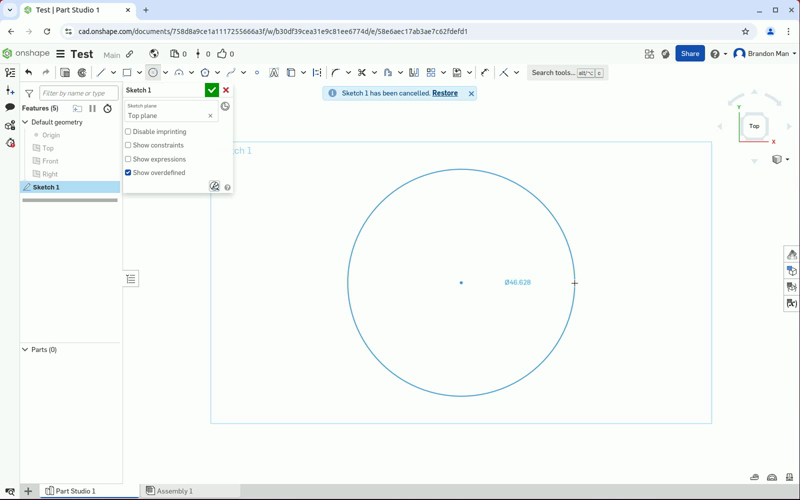
key(esc)
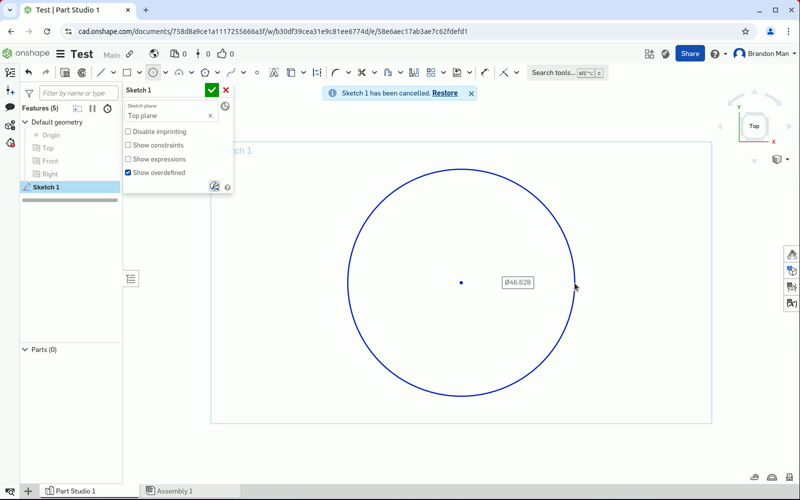
key(c)
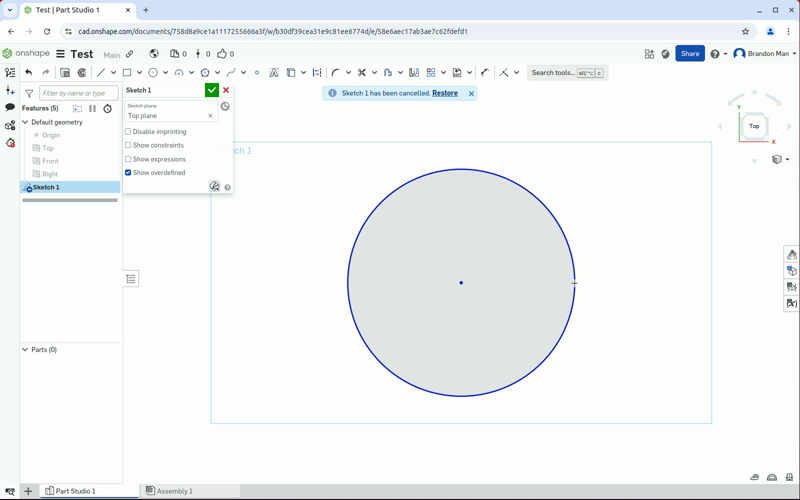
key_down(shift)
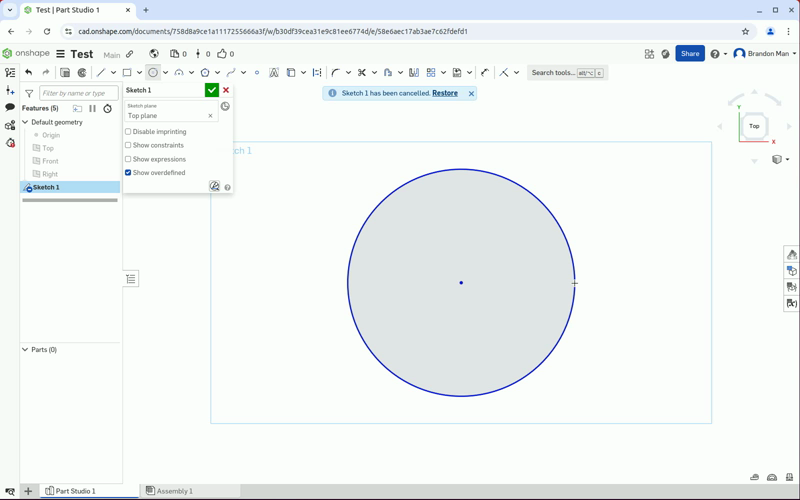
mouse_move(461, 282)
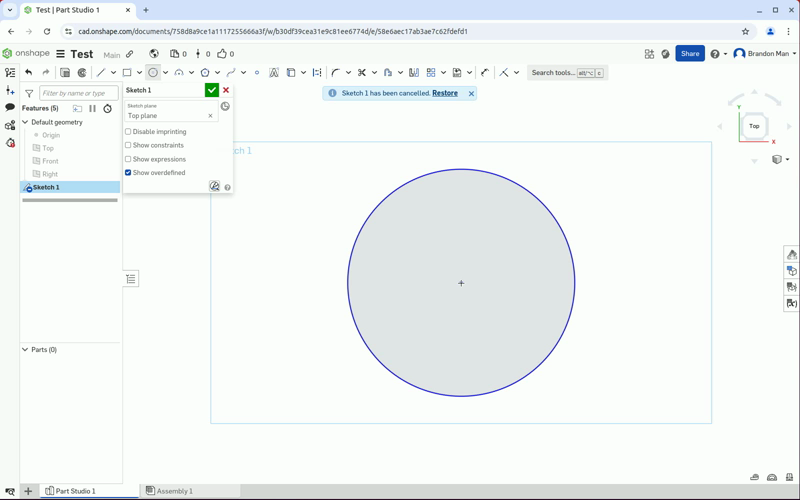
click(461, 282)
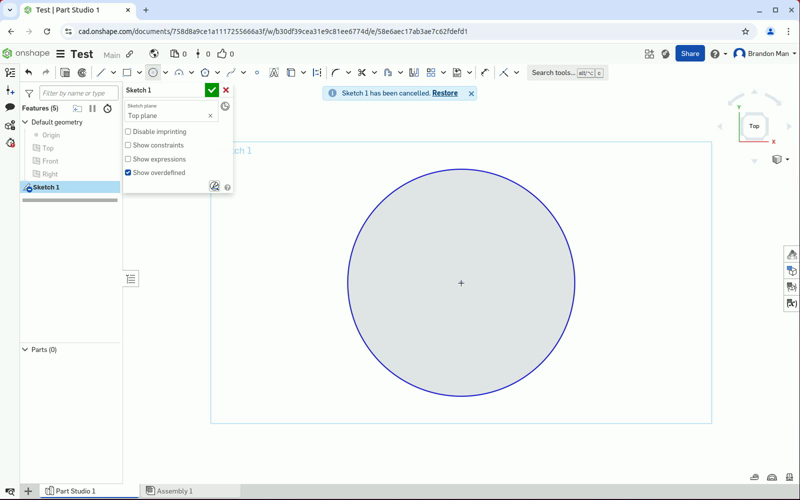
key_up(shift)
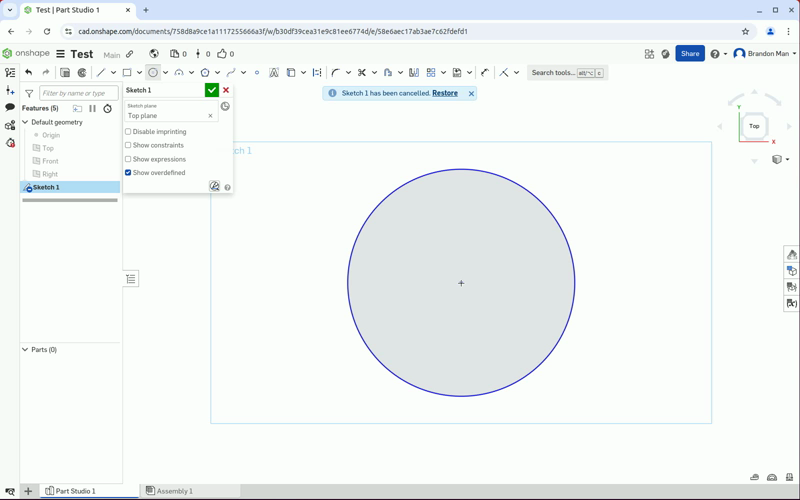
mouse_move(534, 282)
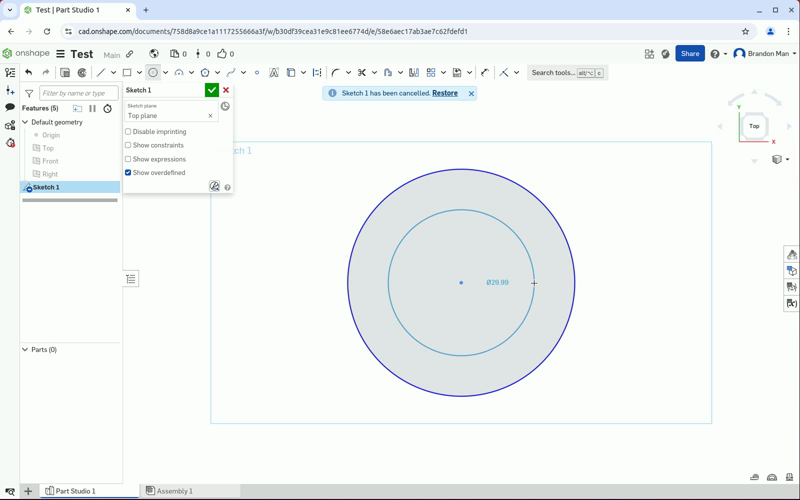
click(534, 282)
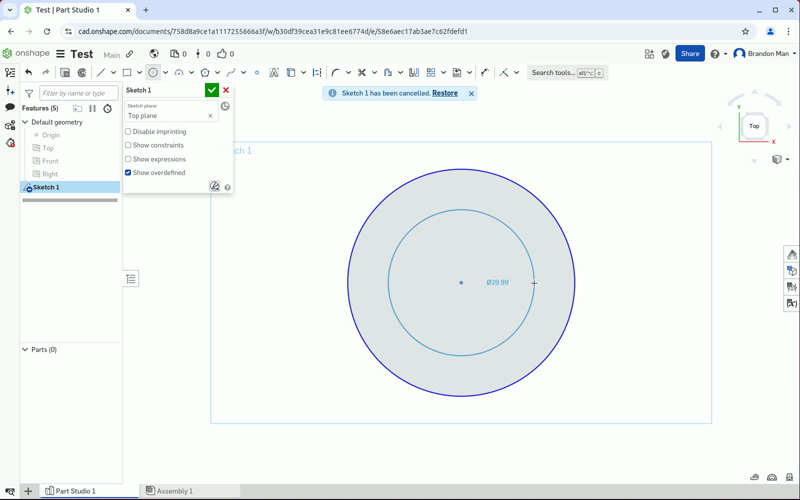
key(esc)
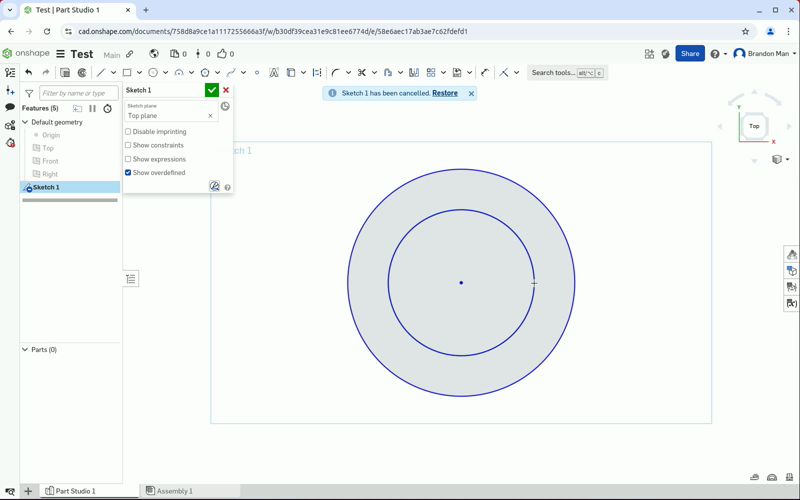
mouse_move(523, 209)
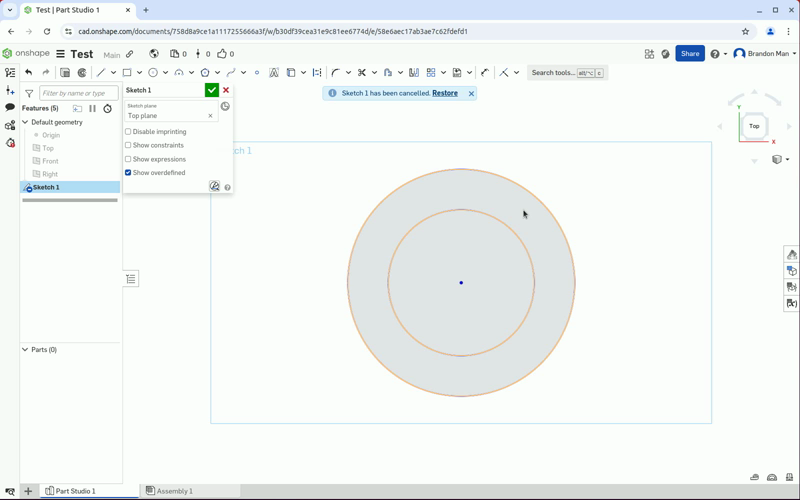
click(523, 209)
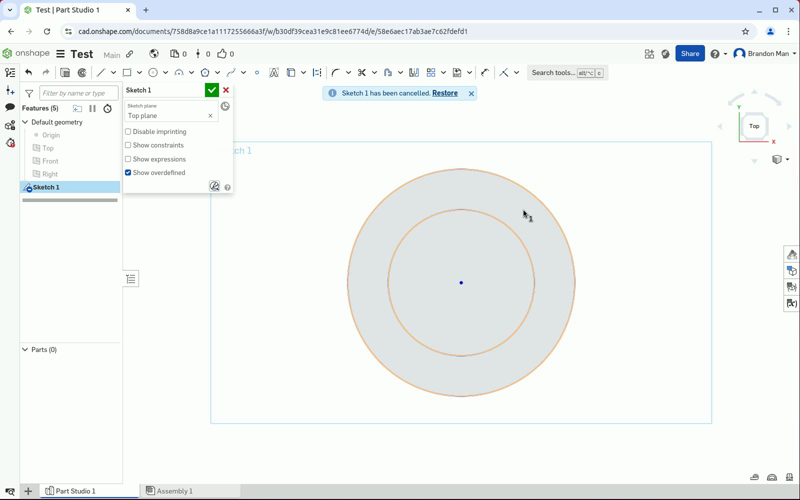
mouse_move(73, 352)
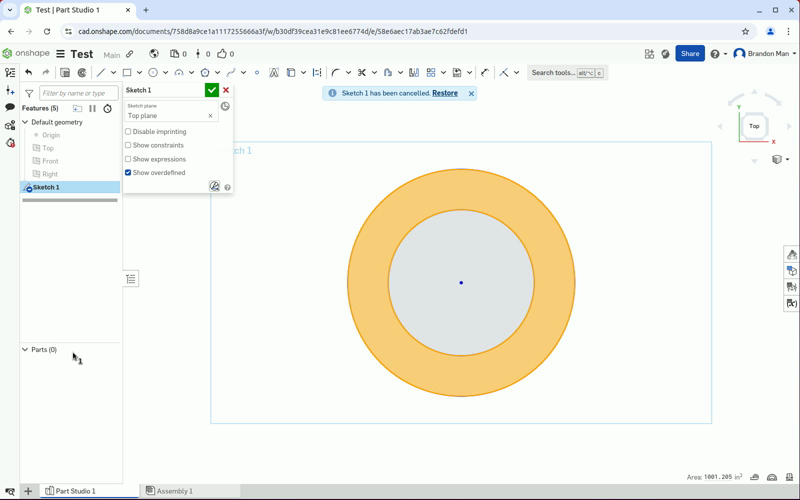
key(shift+y)
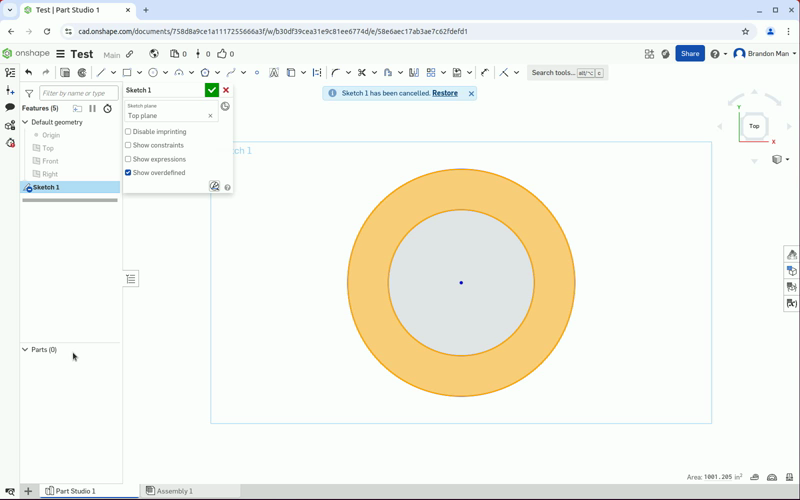
key(shift+e)
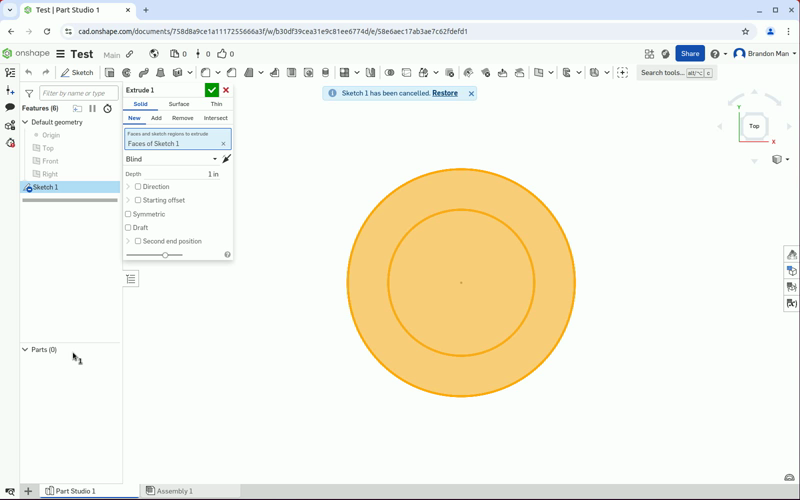
mouse_move(143, 106)
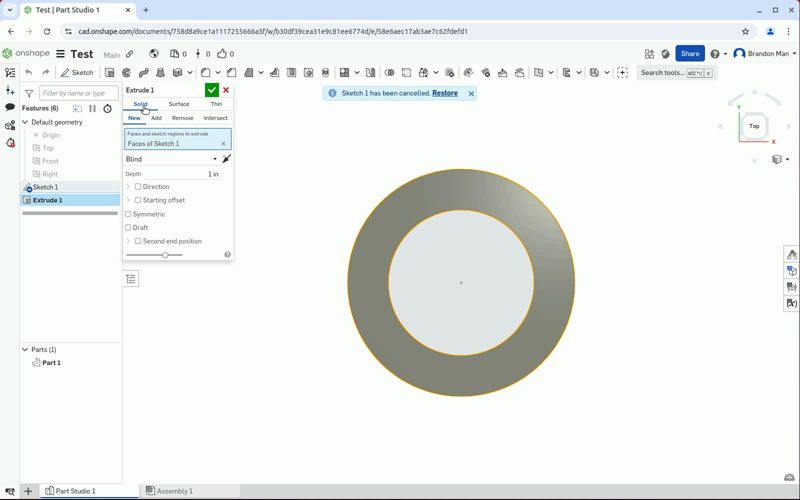
click(143, 106)
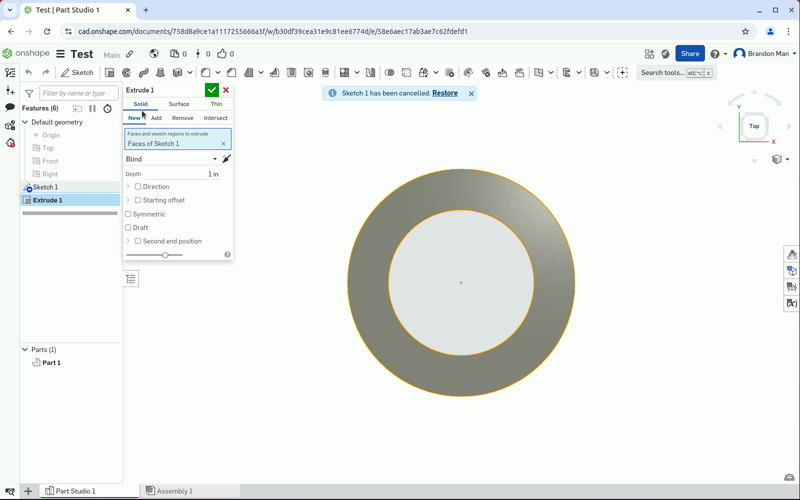
mouse_move(137, 120)
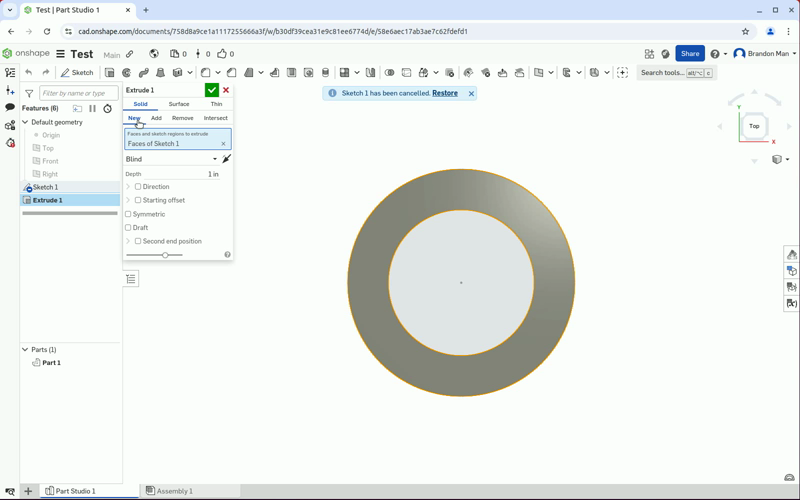
click(137, 120)
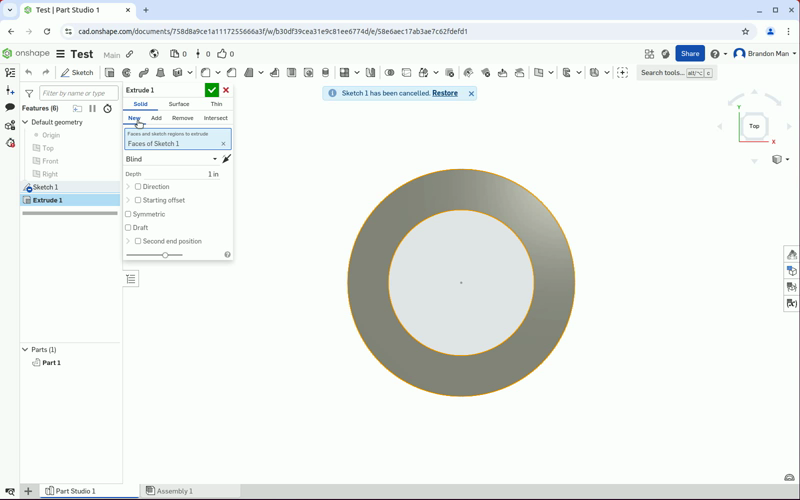
key(tab, 4)
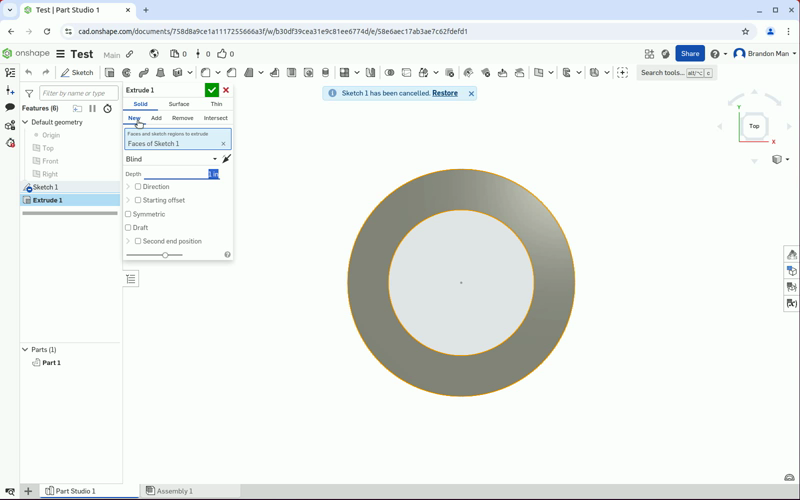
text(-4.092)
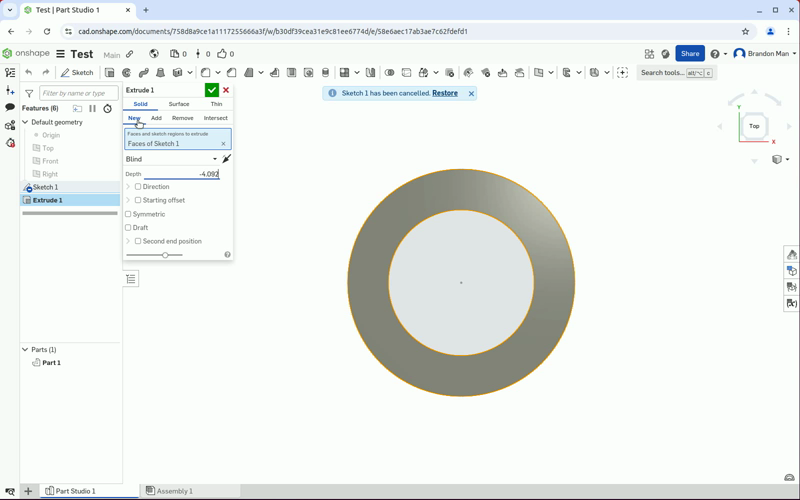
key(enter)
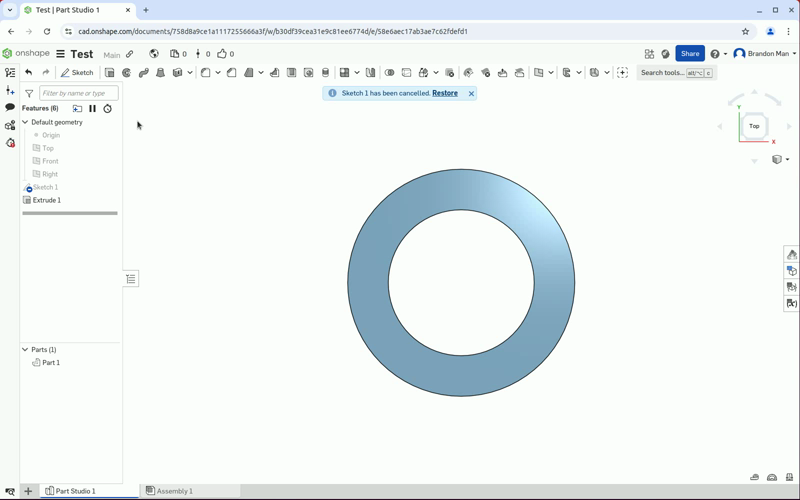
key(shift+h)
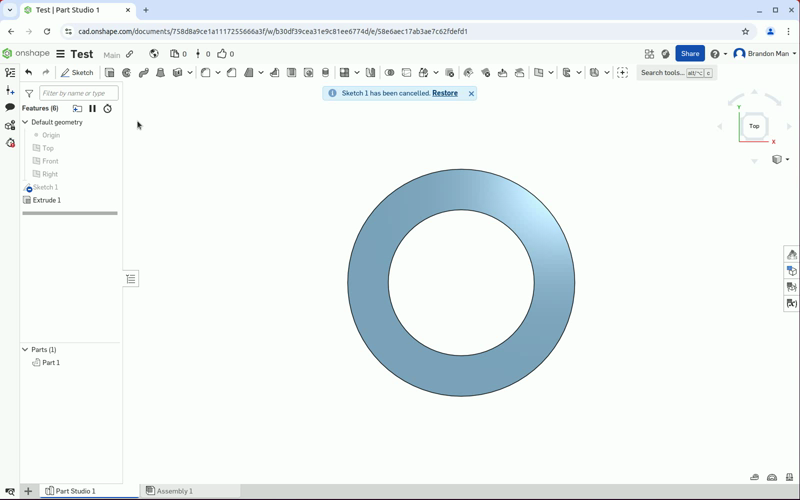
key(shift+h)
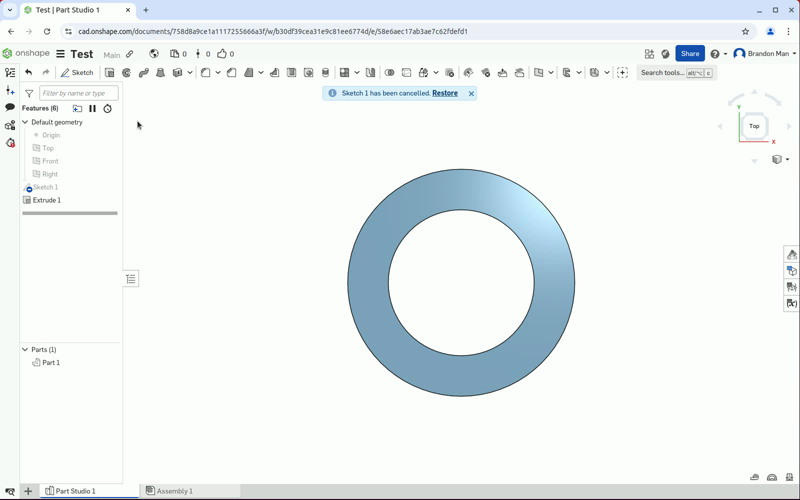
mouse_move(73, 189)
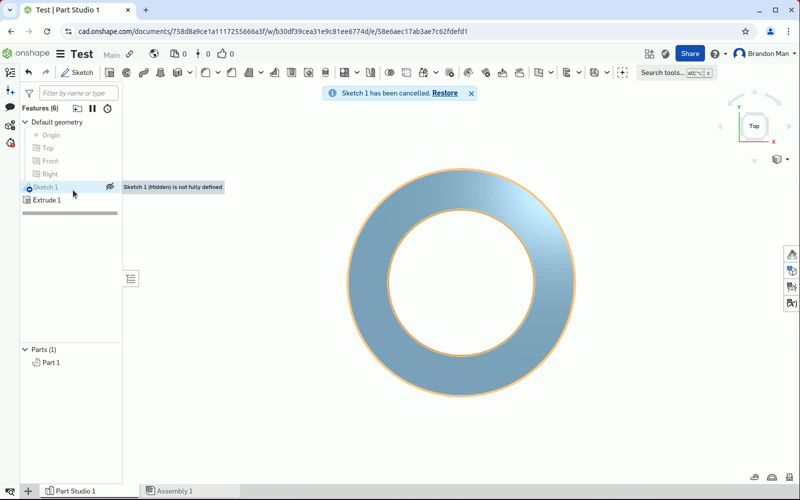
click(73, 189)
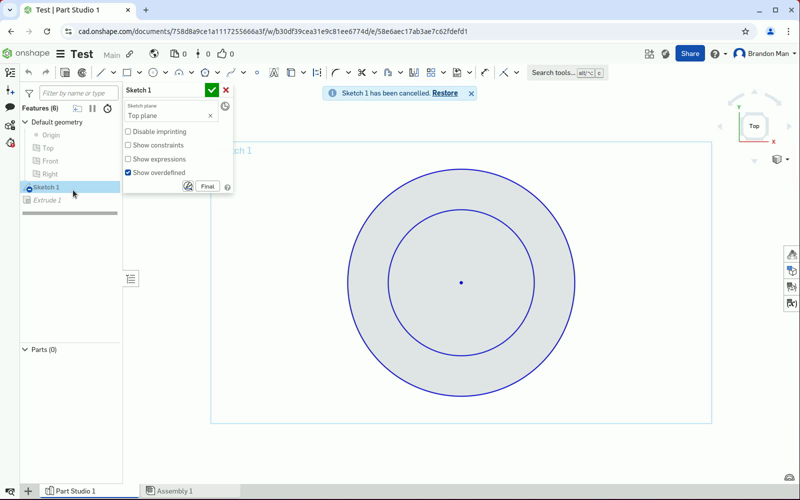
mouse_move(229, 92)
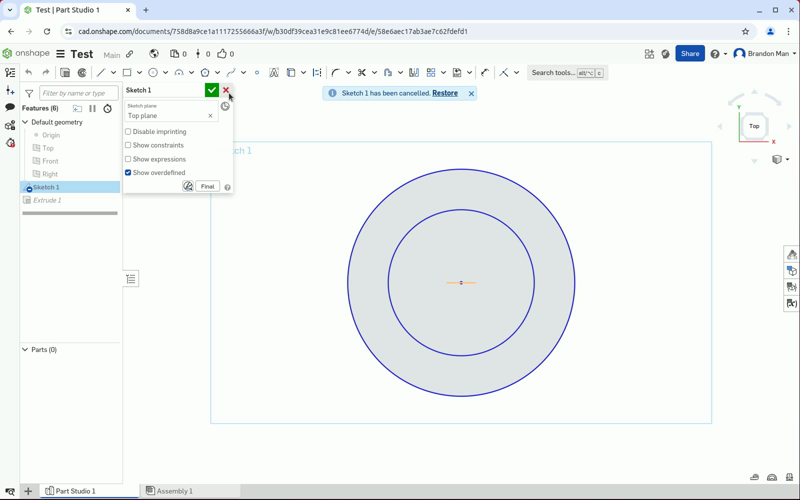
click(229, 92)
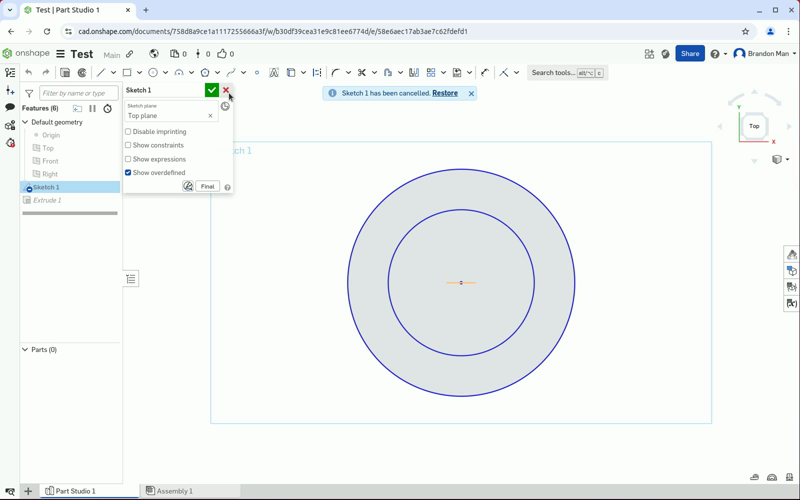
key(shift+s)
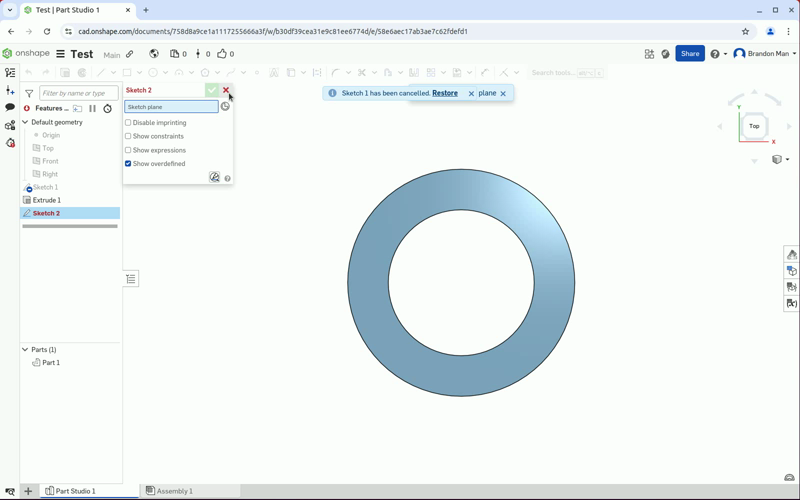
mouse_move(73, 150)
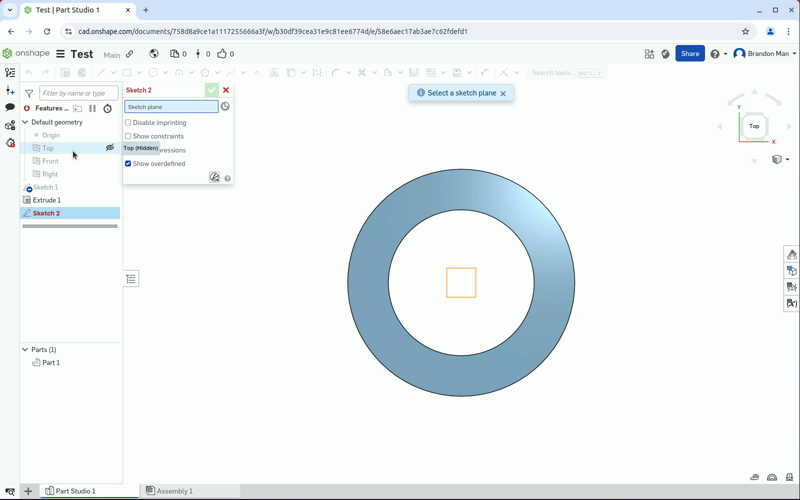
click(73, 150)
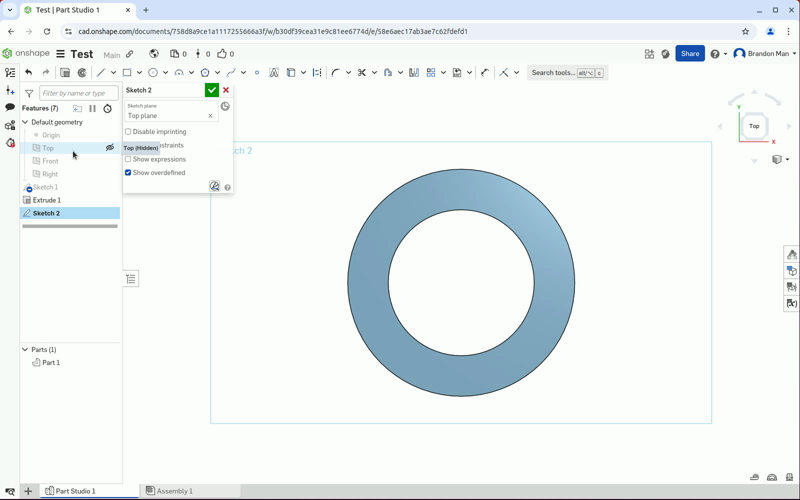
mouse_move(73, 352)
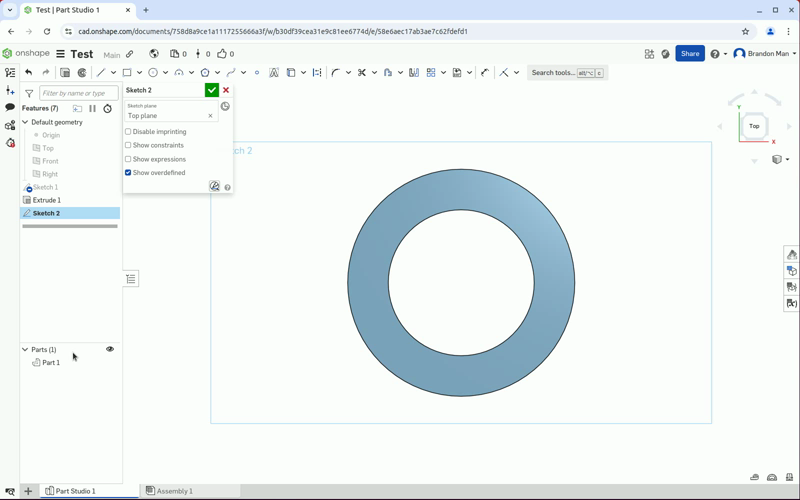
key(y)
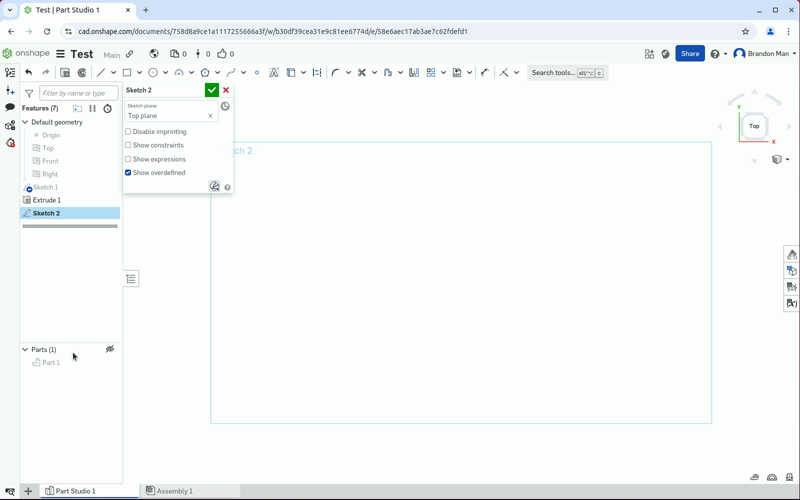
key(c)
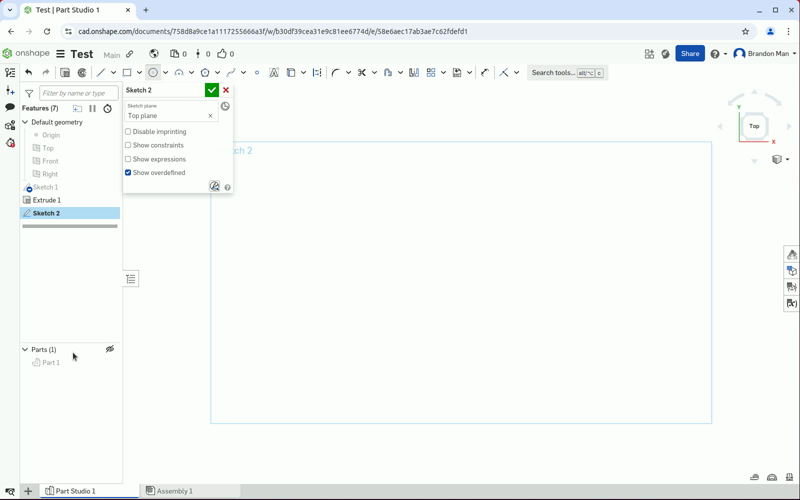
key_down(shift)
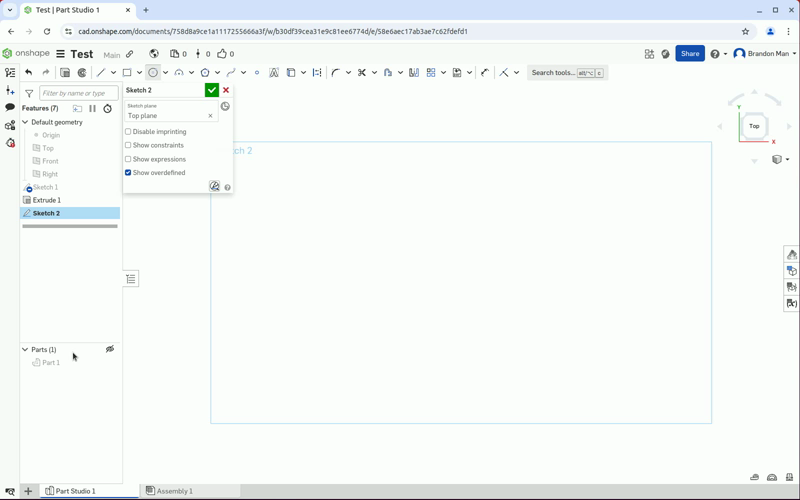
mouse_move(461, 282)
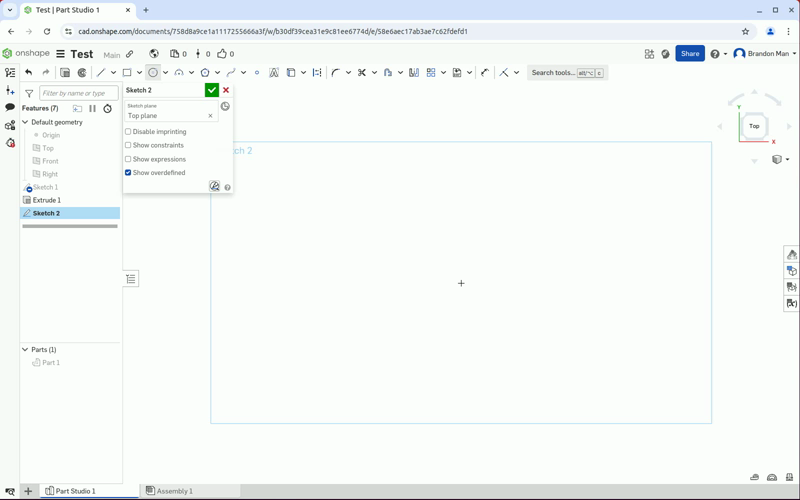
click(461, 282)
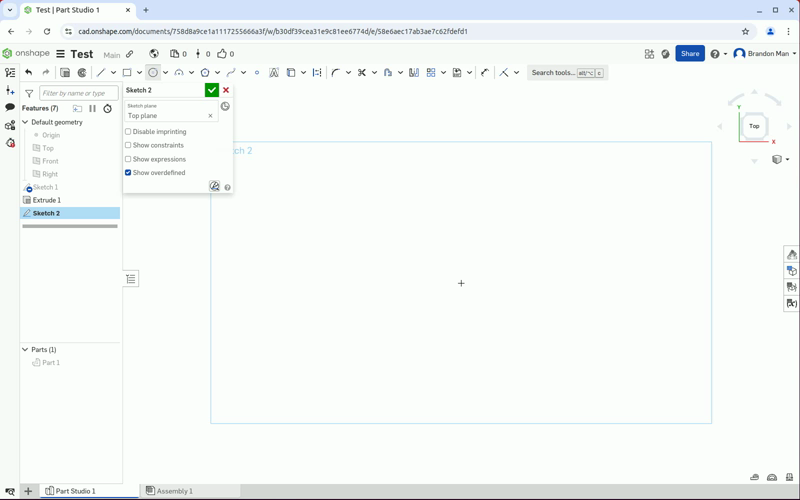
key_up(shift)
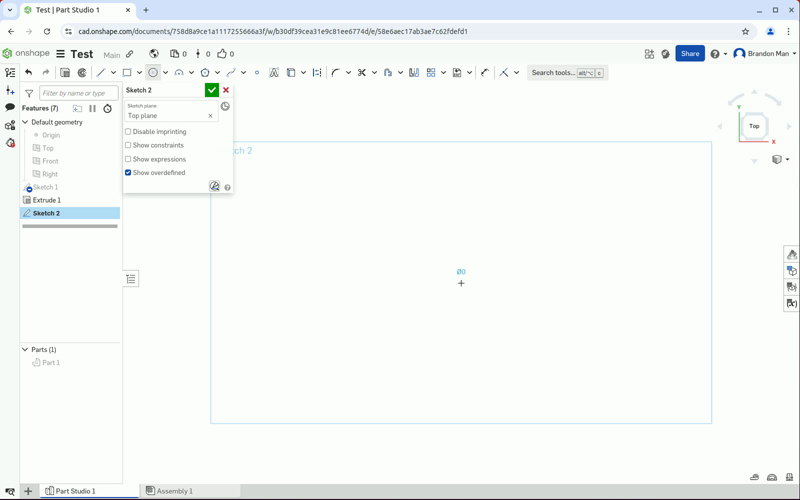
mouse_move(534, 282)
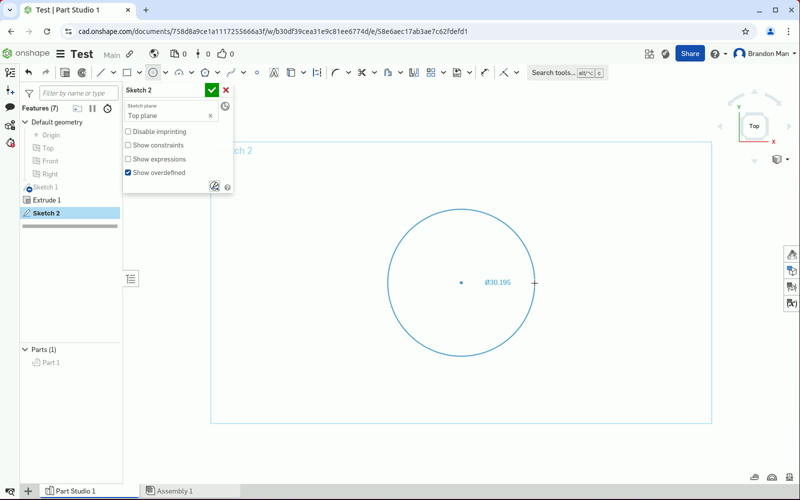
click(534, 282)
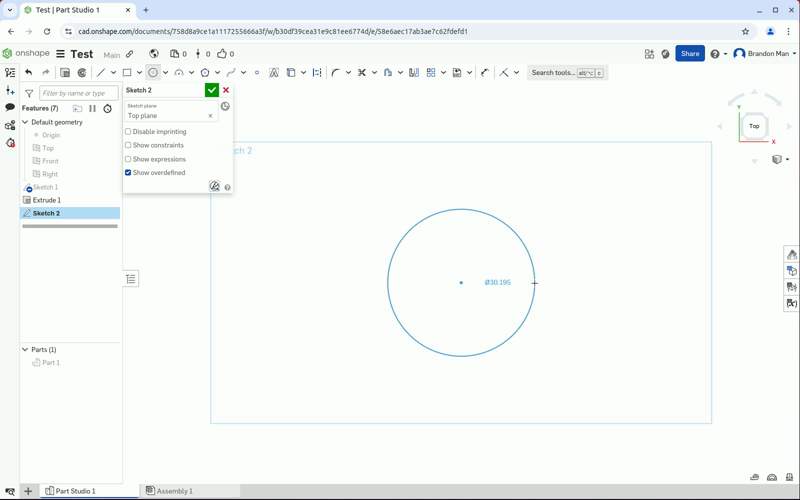
key(esc)
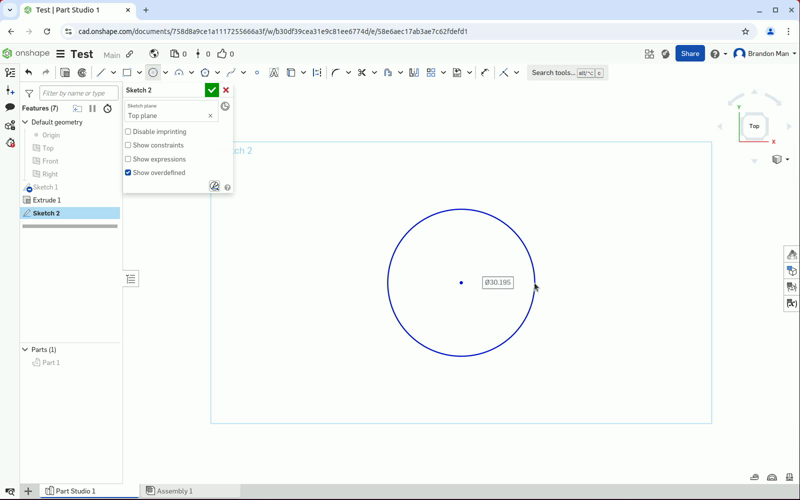
mouse_move(491, 243)
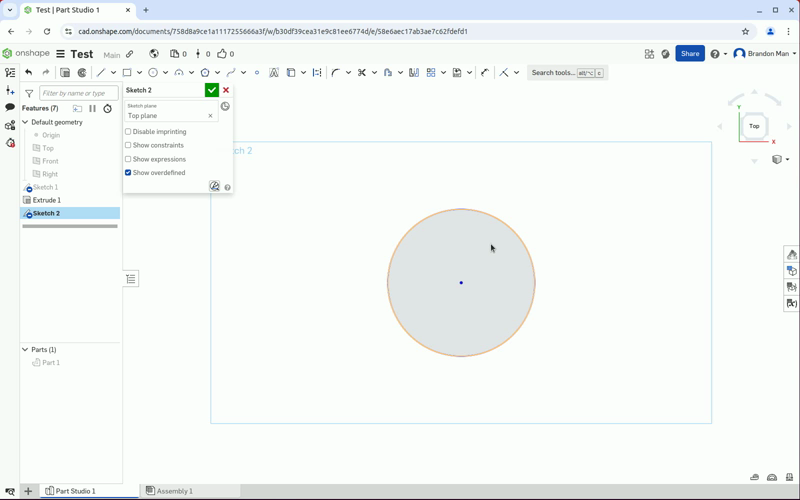
click(491, 243)
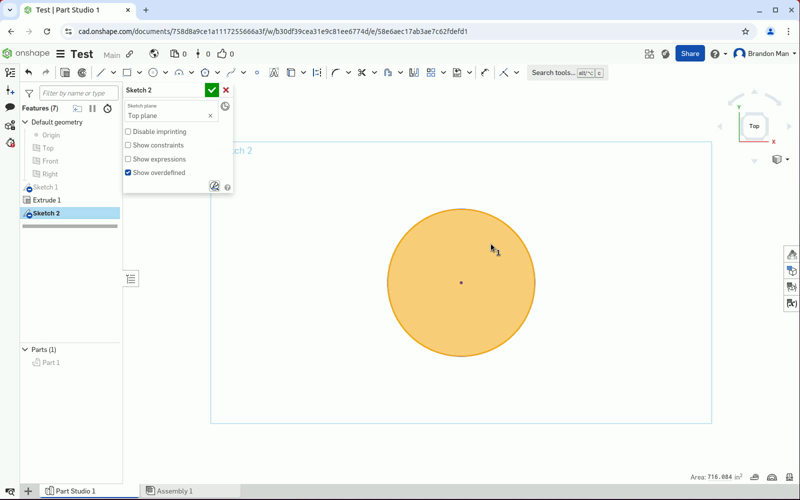
mouse_move(73, 352)
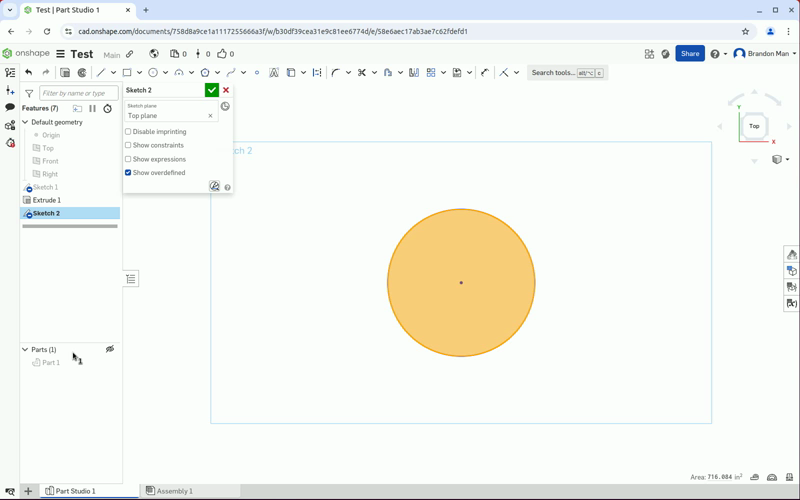
key(shift+y)
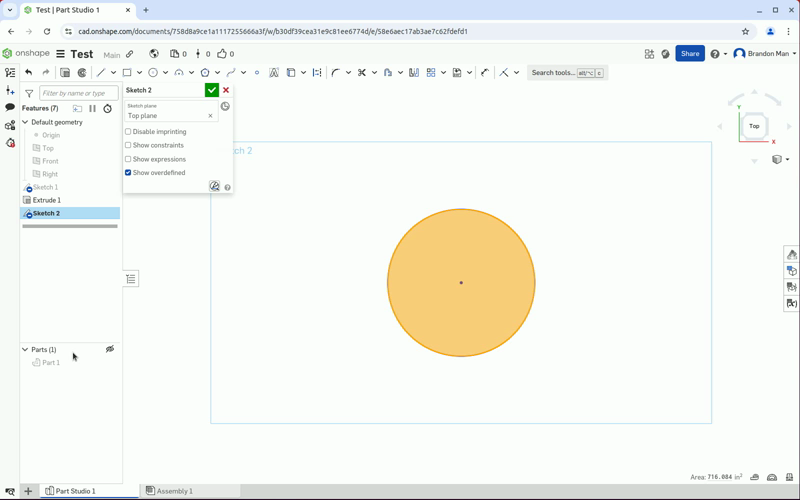
key(shift+e)
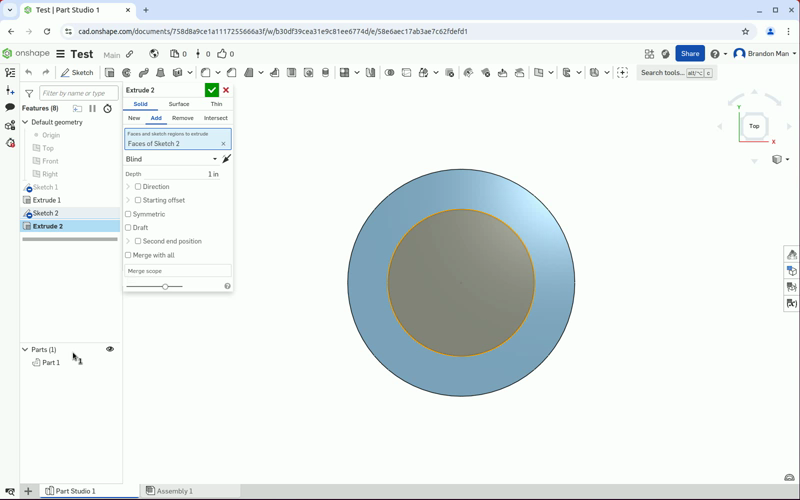
mouse_move(143, 106)
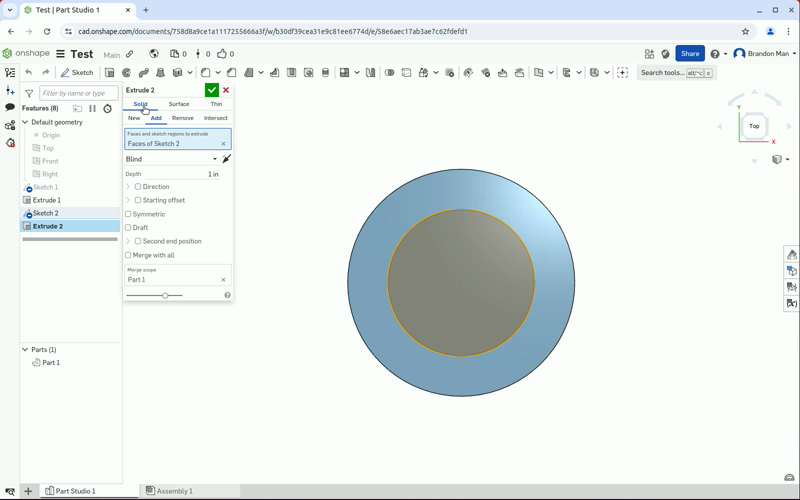
click(143, 106)
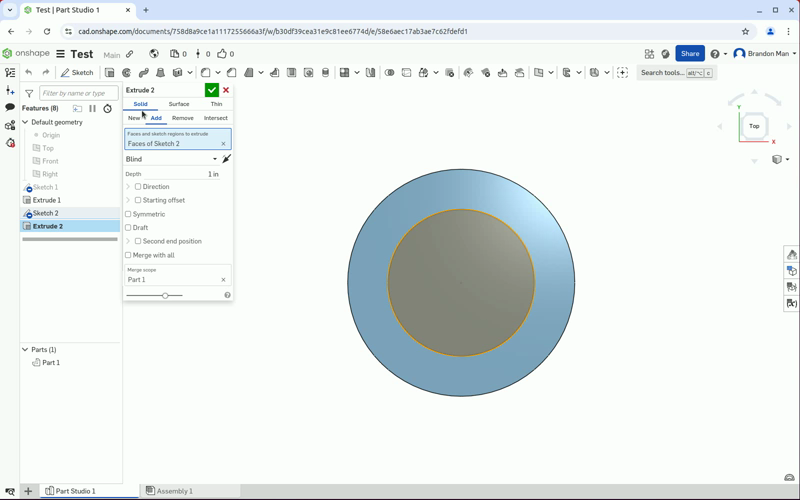
mouse_move(137, 120)
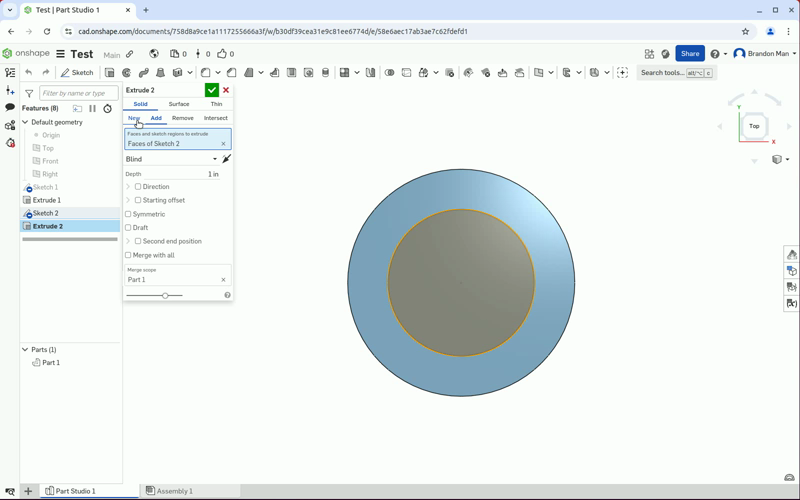
click(137, 120)
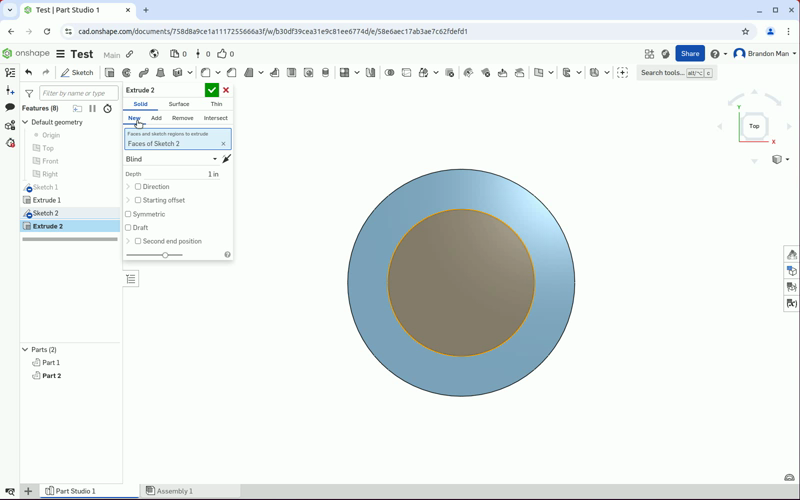
key(tab, 4)
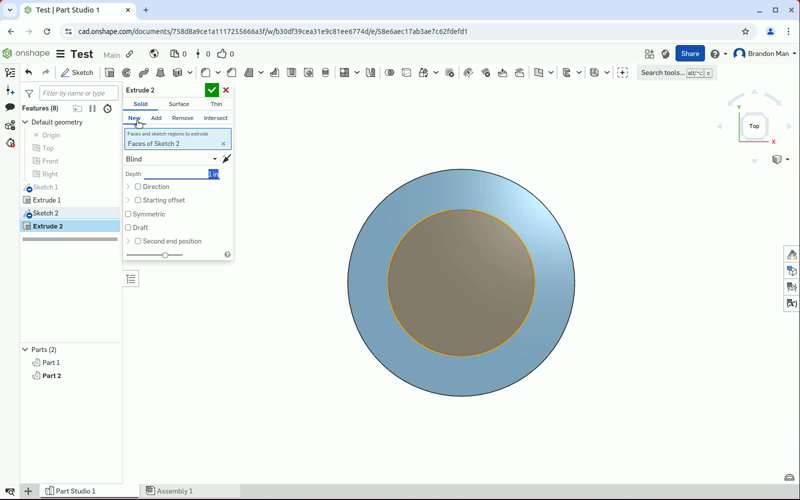
text(-4.092)
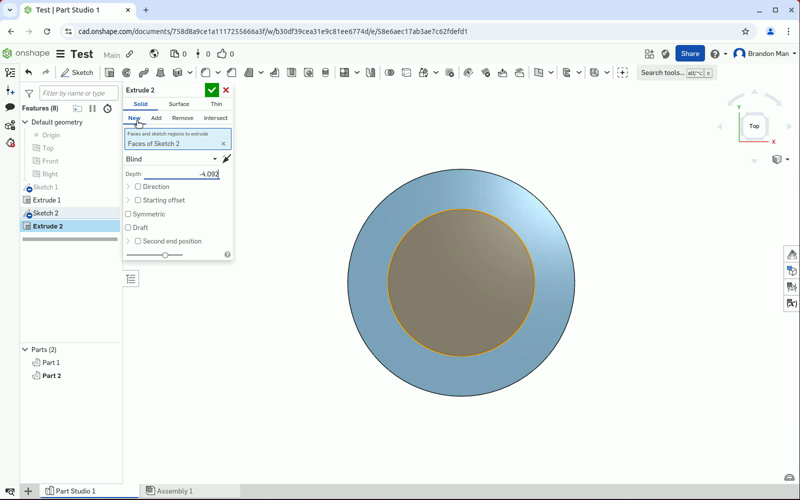
key(enter)
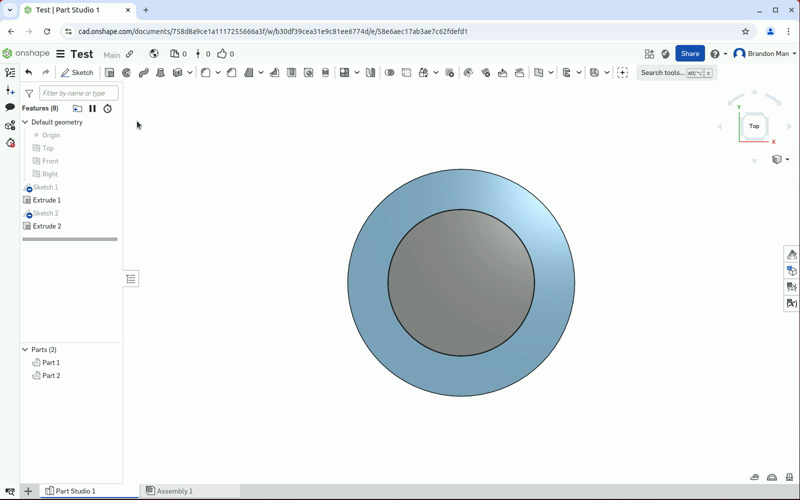
key(shift+h)
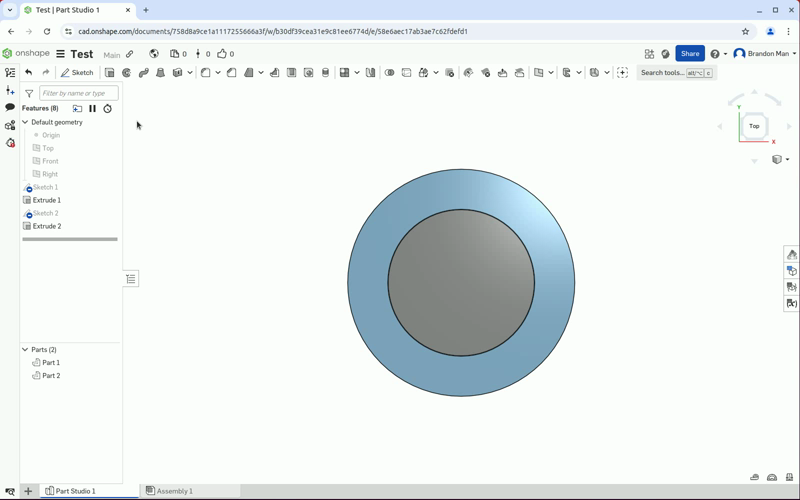
key(shift+h)
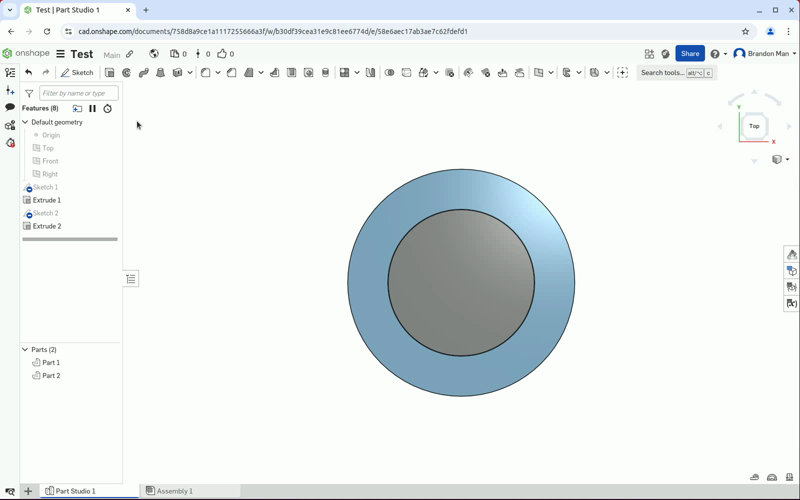
mouse_move(73, 189)
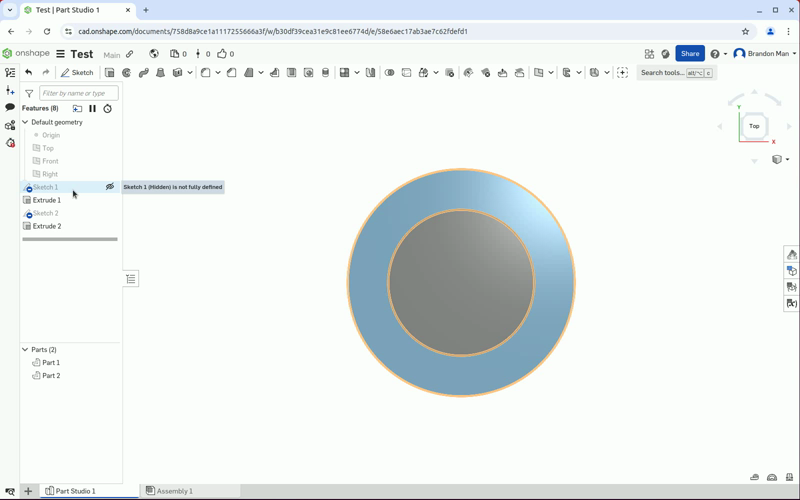
click(73, 189)
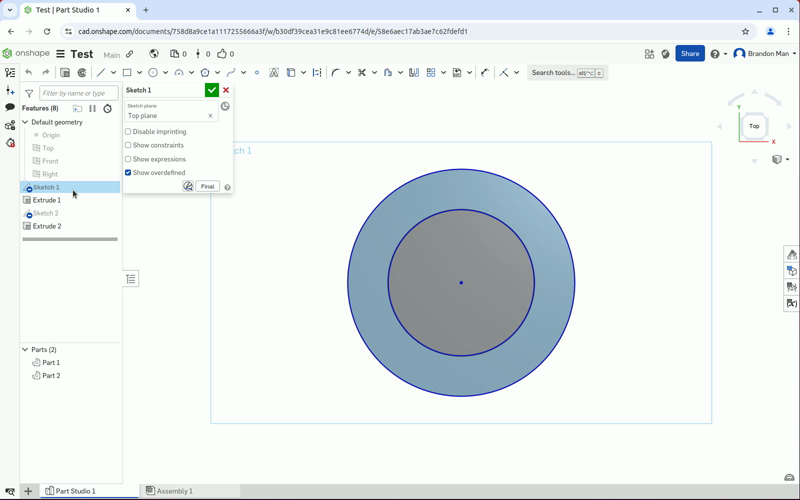
mouse_move(229, 92)
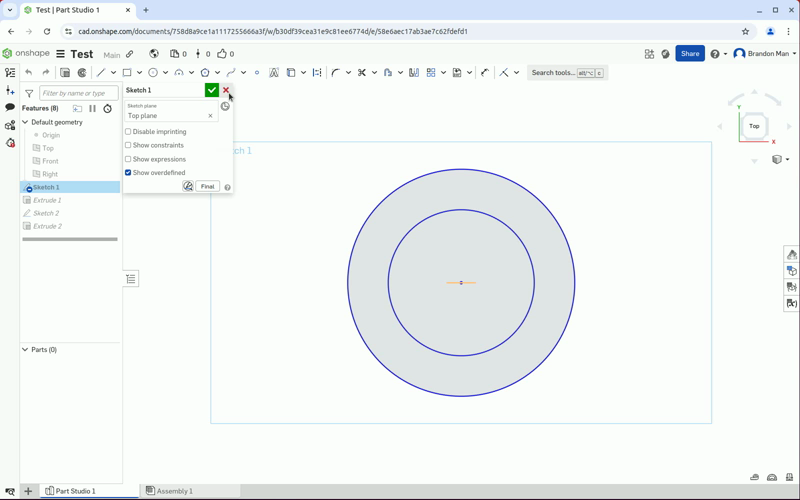
click(229, 92)
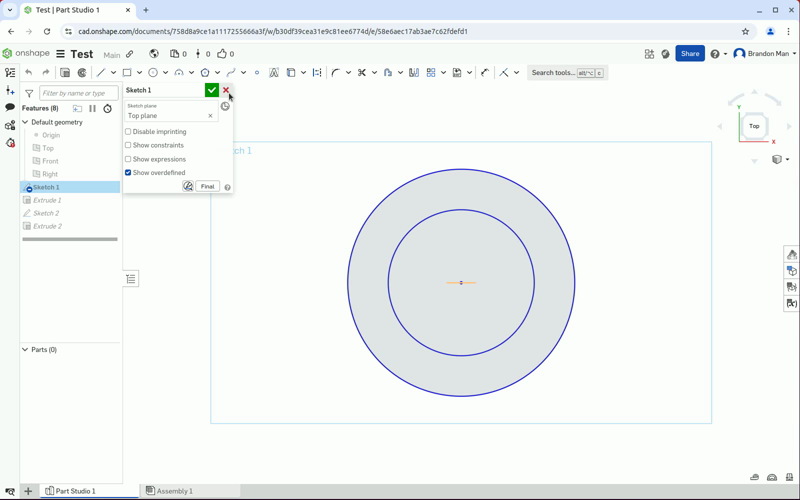
key(shift+s)
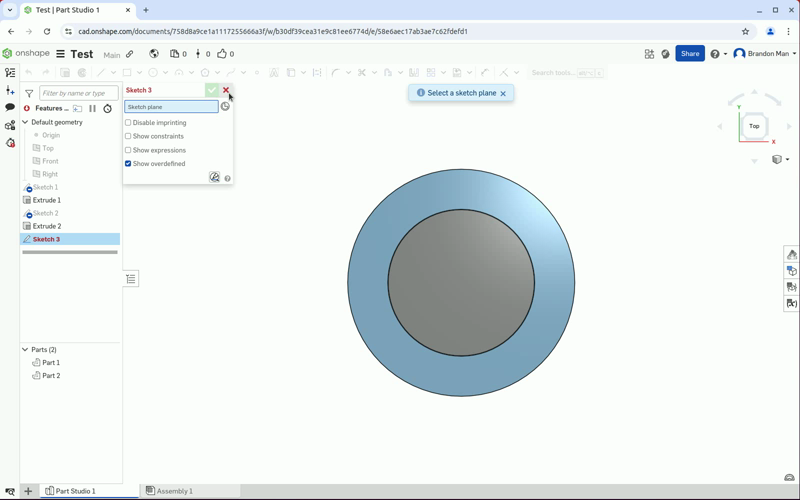
mouse_move(73, 150)
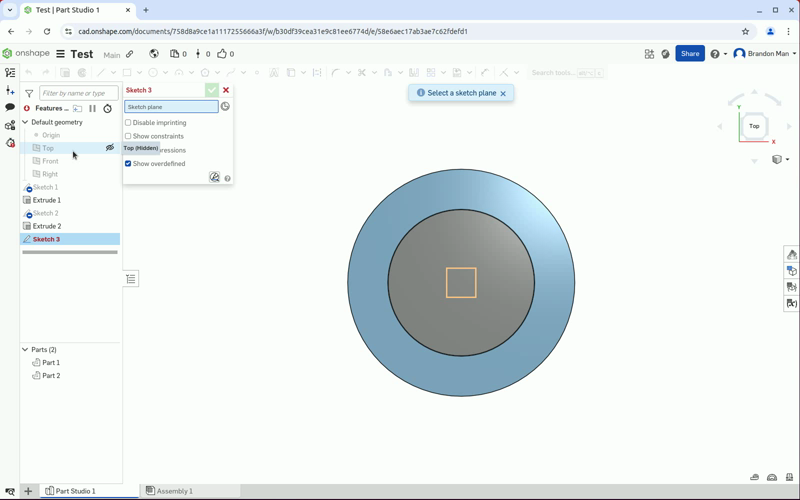
click(73, 150)
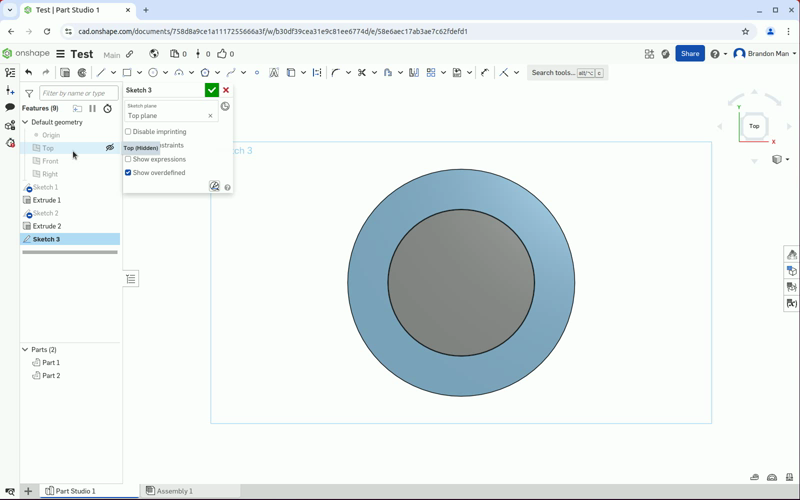
mouse_move(73, 352)
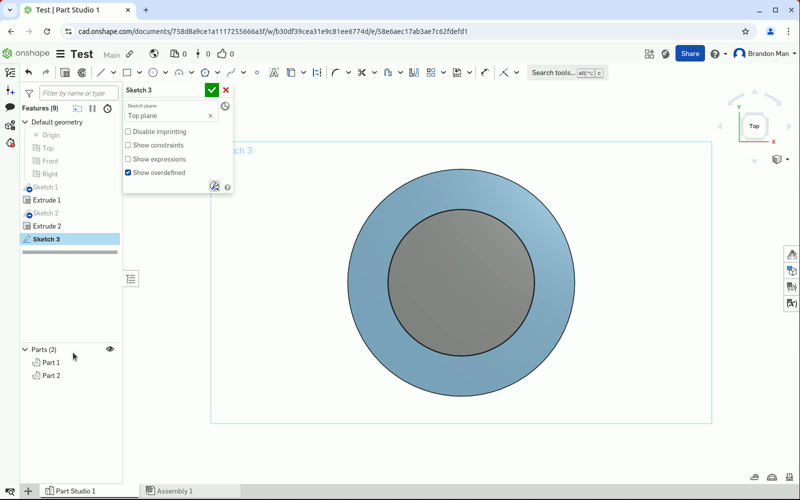
key(y)
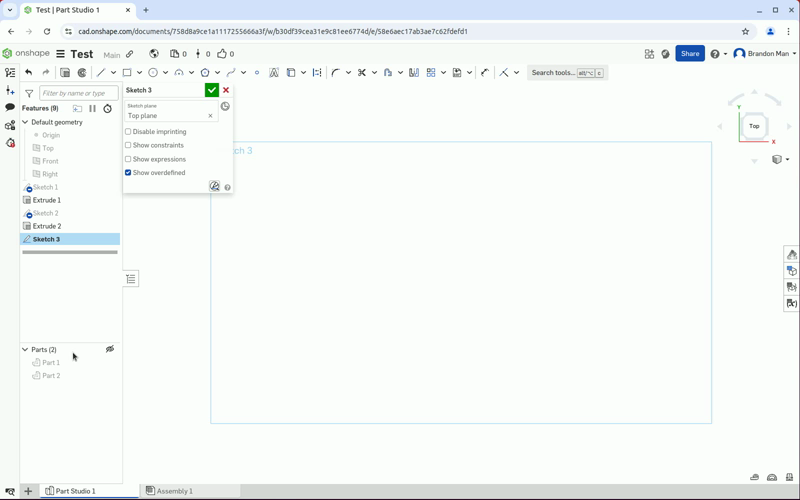
key(c)
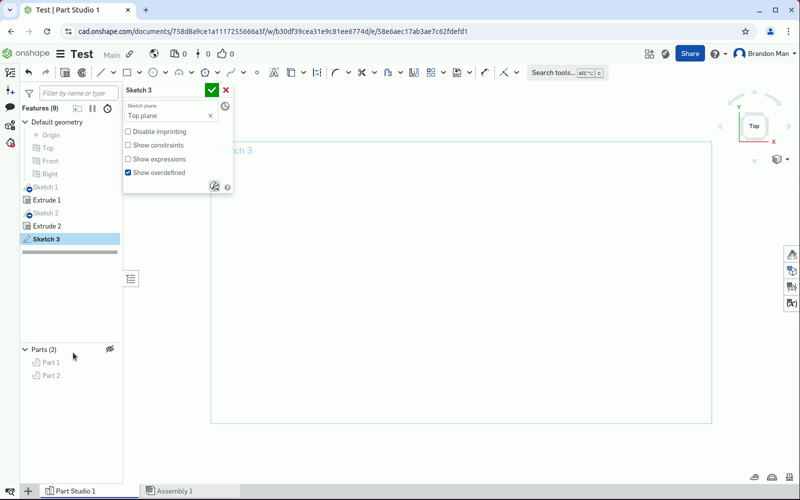
key_down(shift)
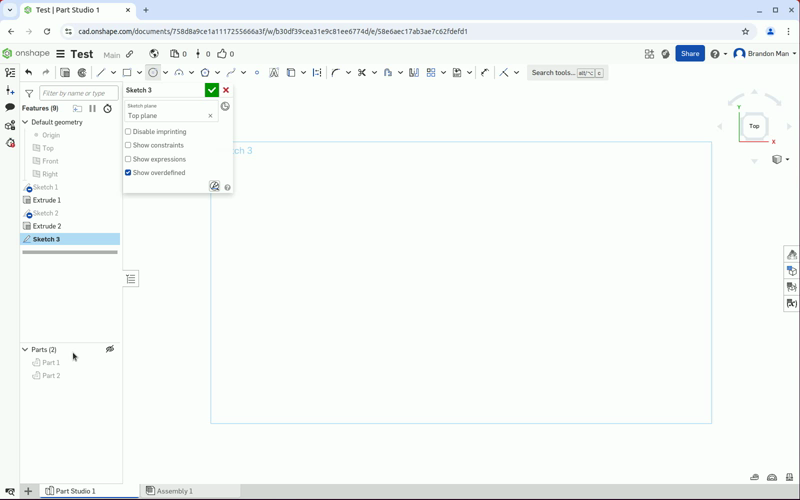
mouse_move(461, 282)
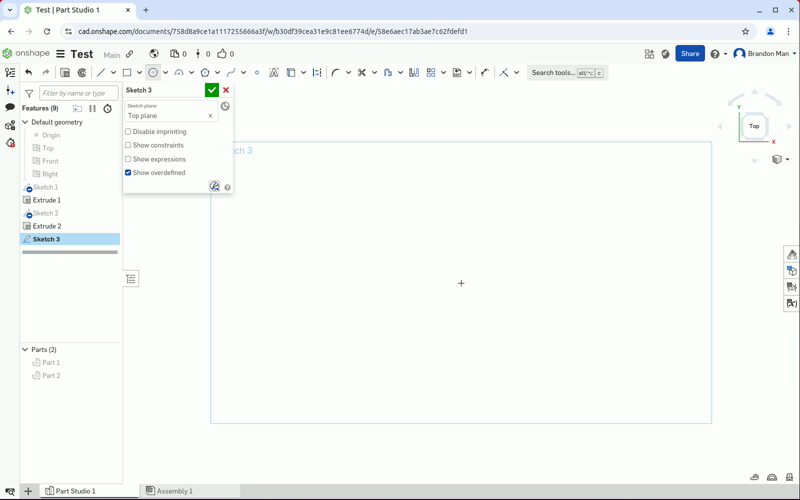
click(461, 282)
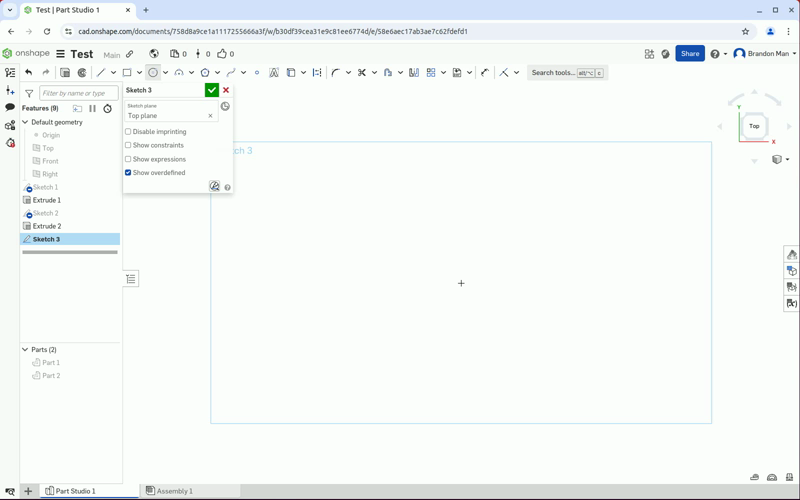
key_up(shift)
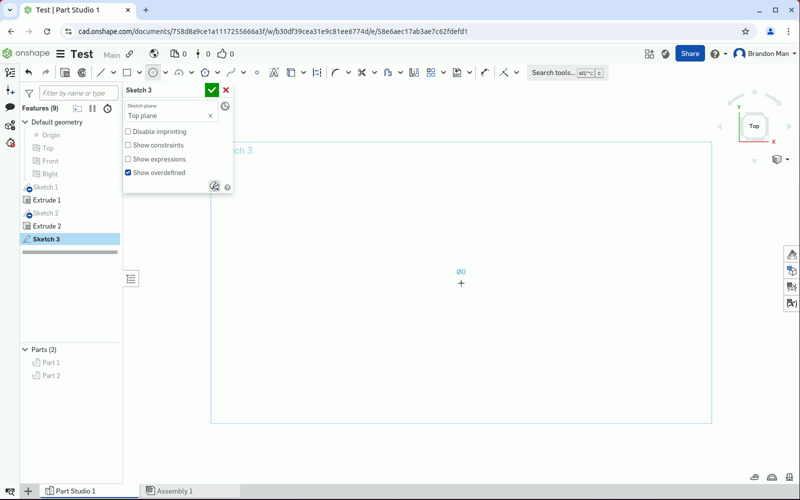
mouse_move(574, 282)
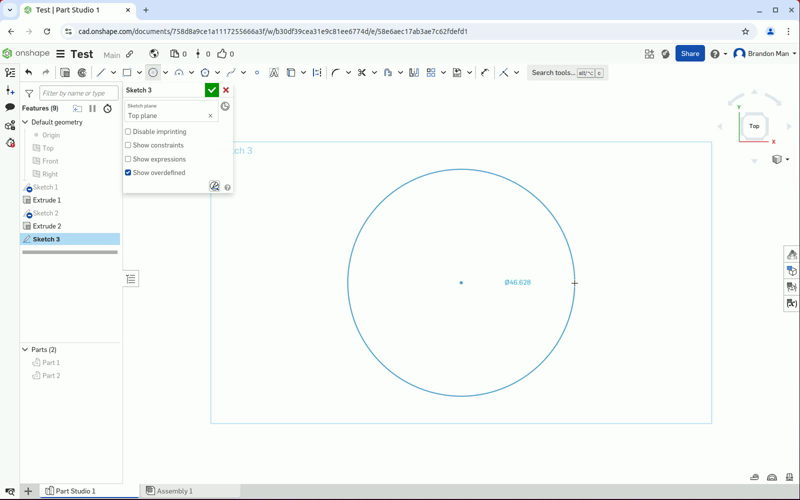
click(574, 282)
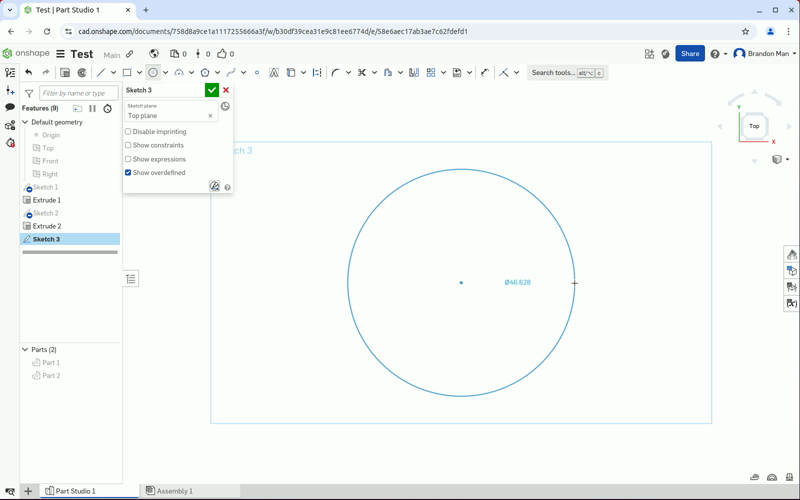
key(esc)
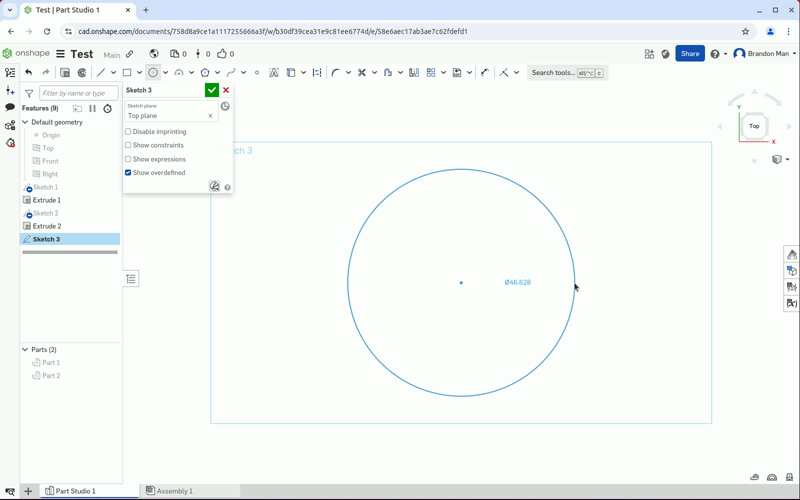
key(c)
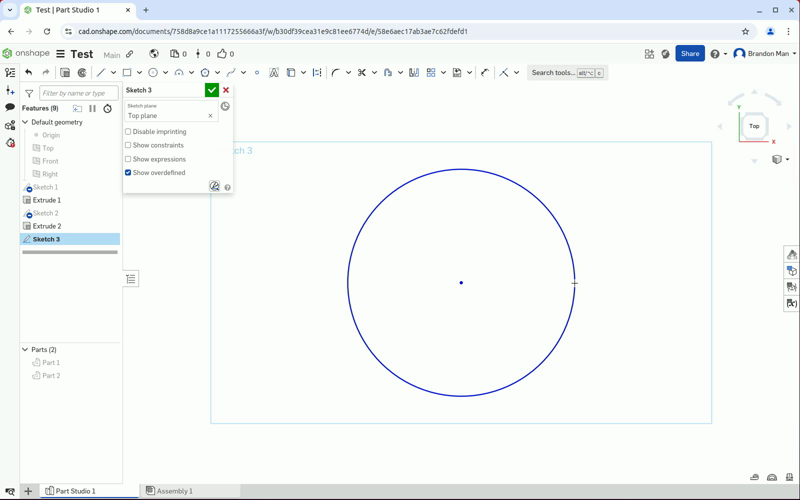
key_down(shift)
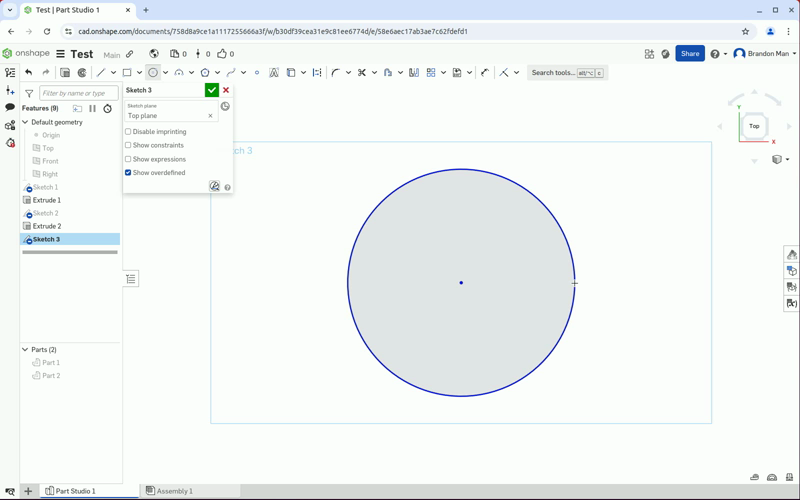
mouse_move(461, 282)
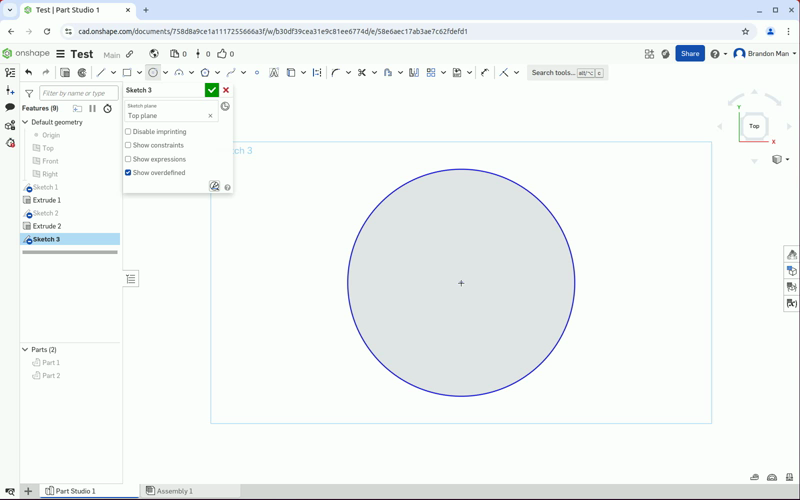
click(461, 282)
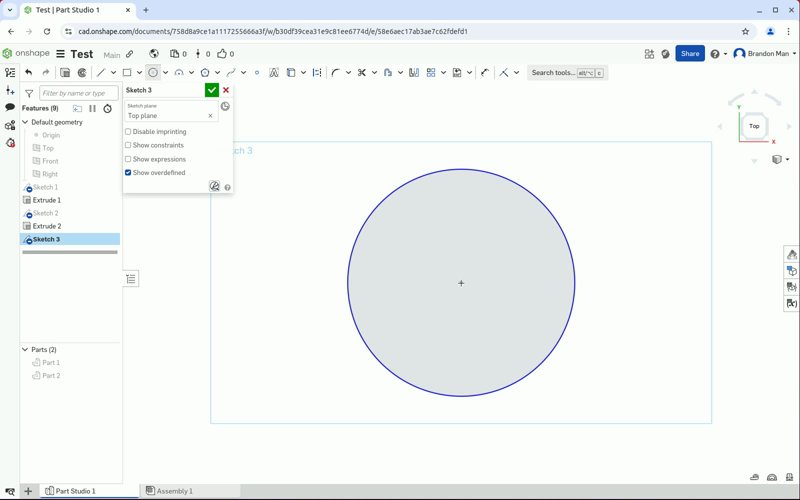
key_up(shift)
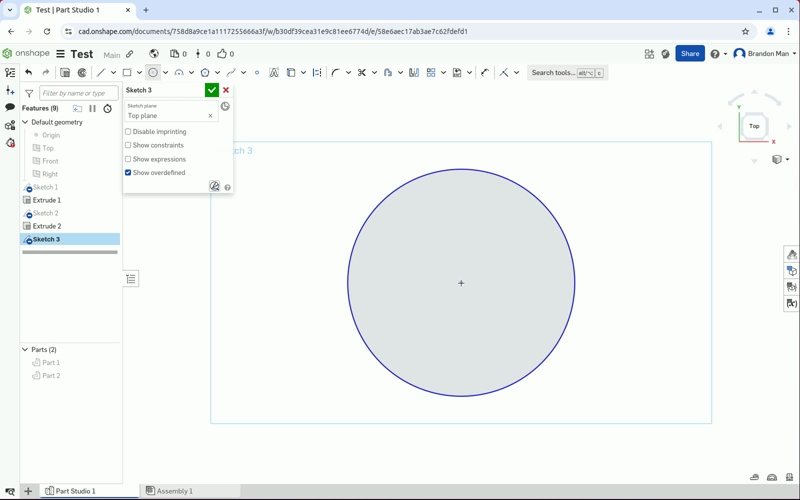
mouse_move(534, 282)
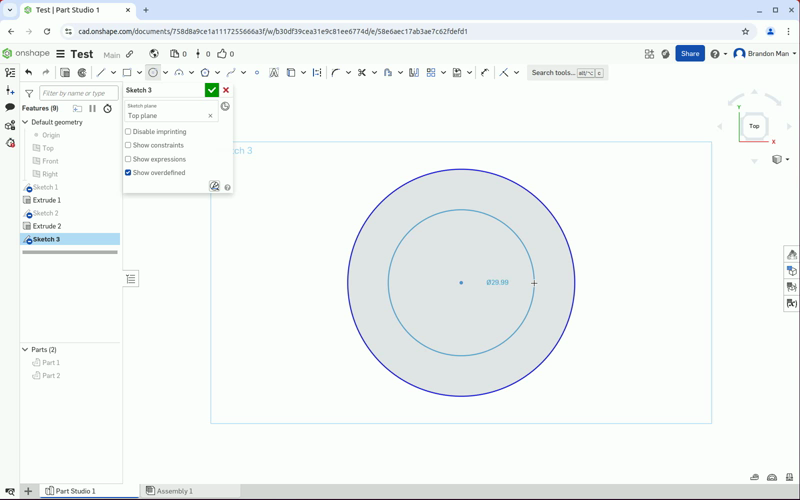
click(534, 282)
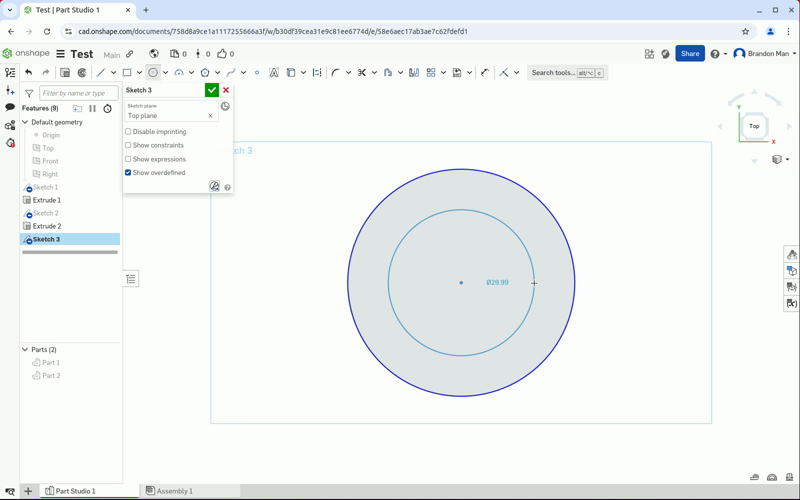
key(esc)
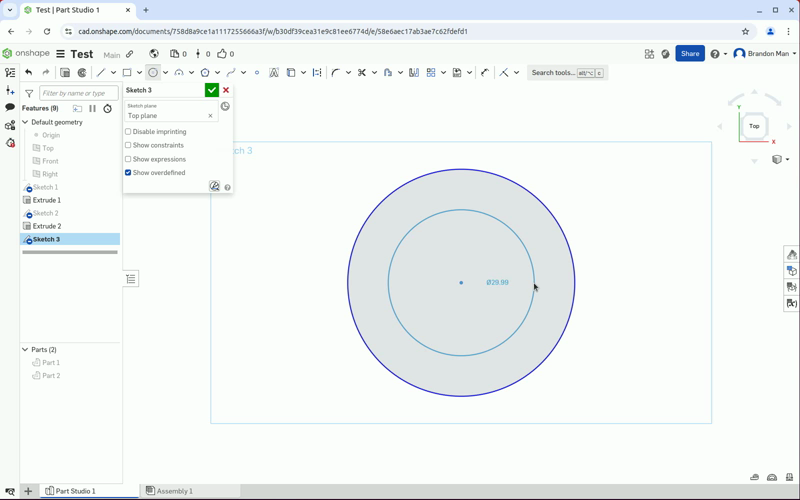
mouse_move(373, 250)
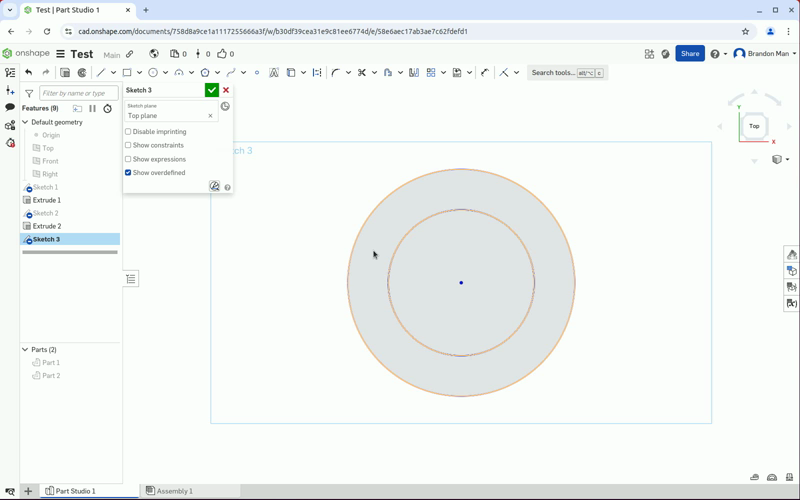
click(373, 250)
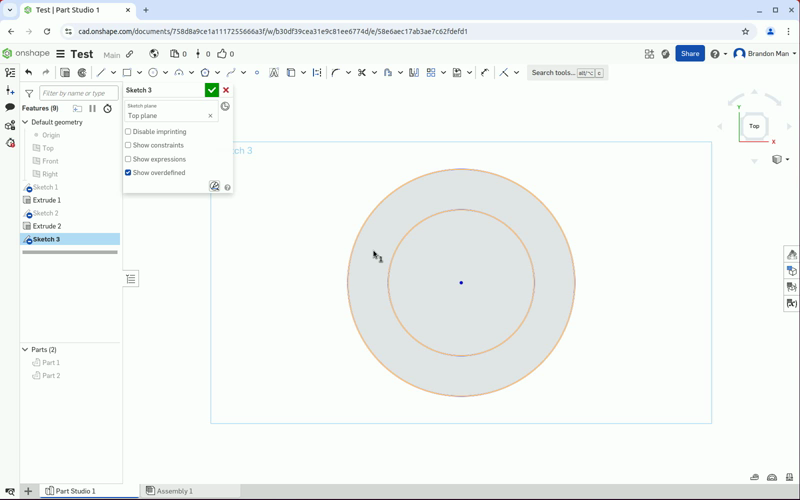
mouse_move(73, 352)
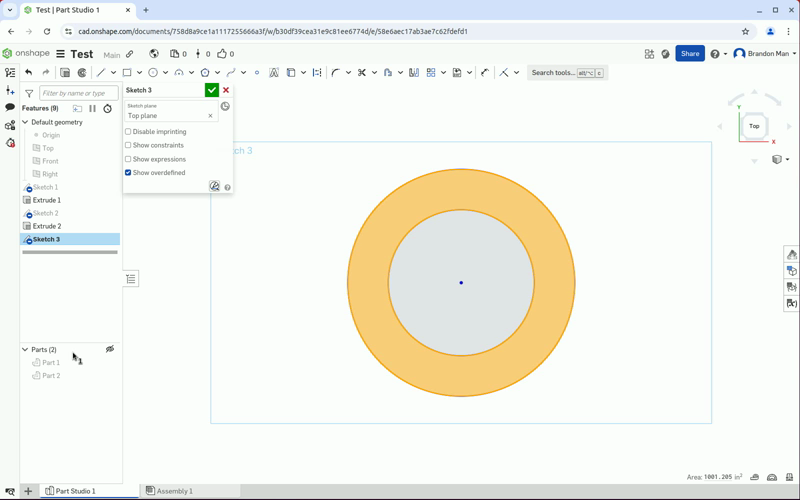
key(shift+y)
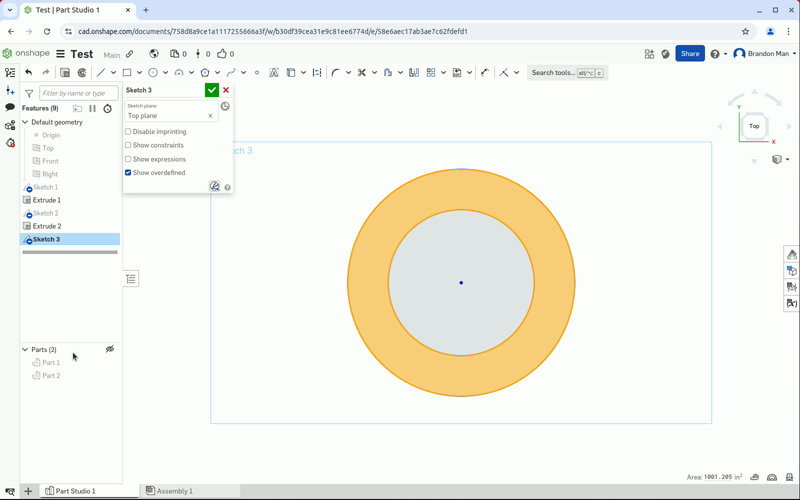
key(shift+e)
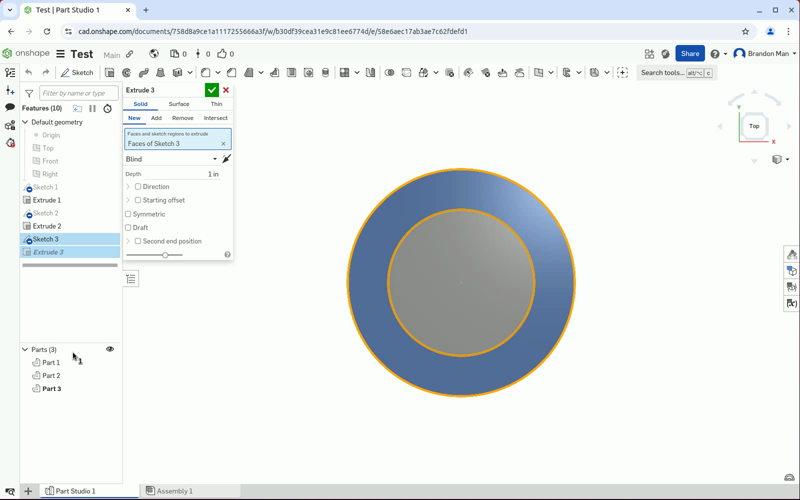
mouse_move(143, 106)
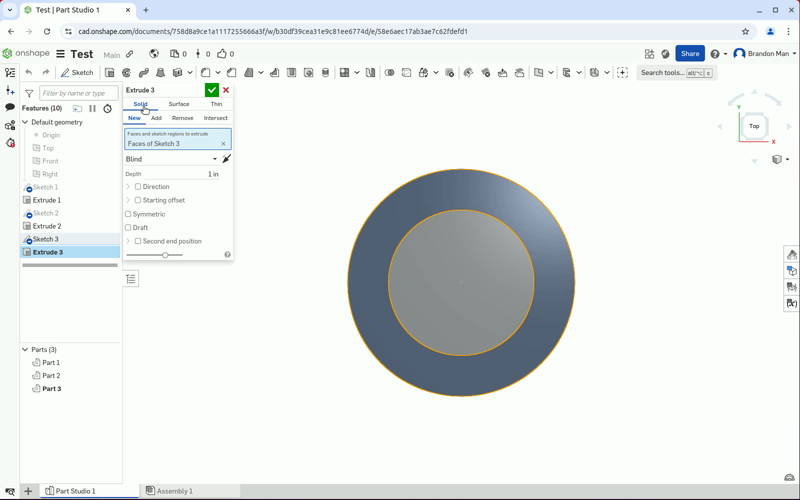
click(143, 106)
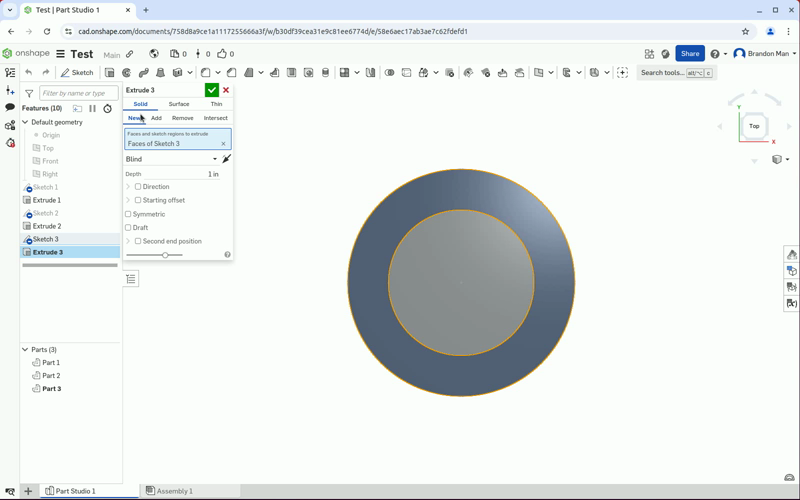
mouse_move(137, 120)
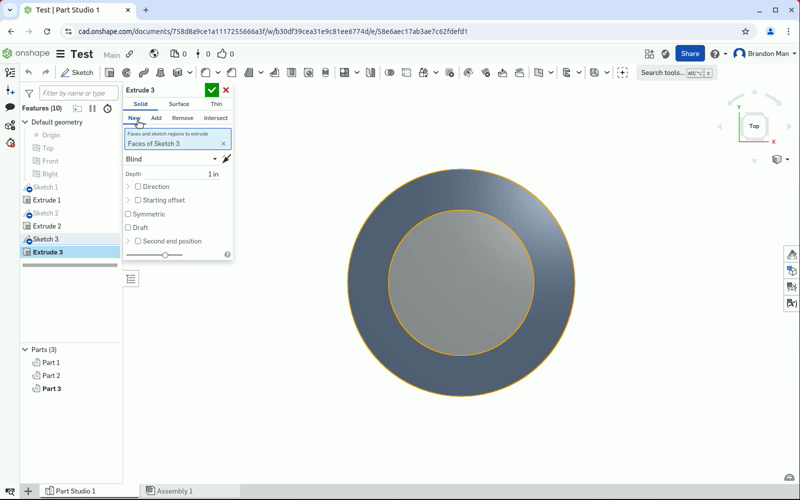
click(137, 120)
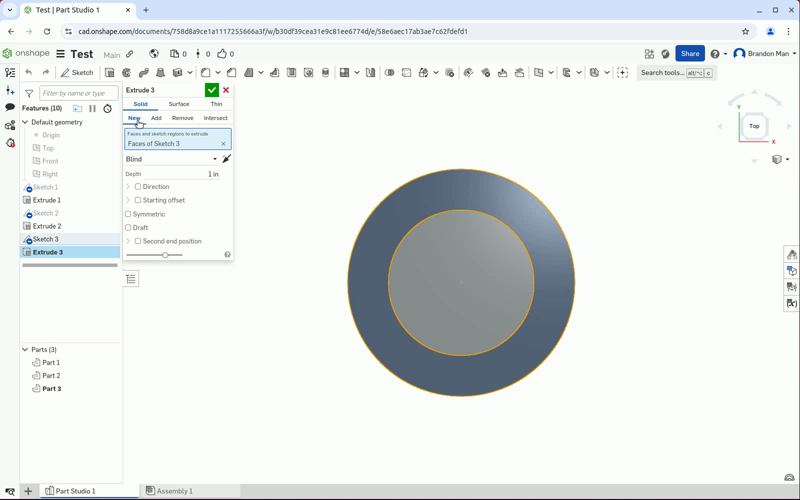
key(tab, 4)
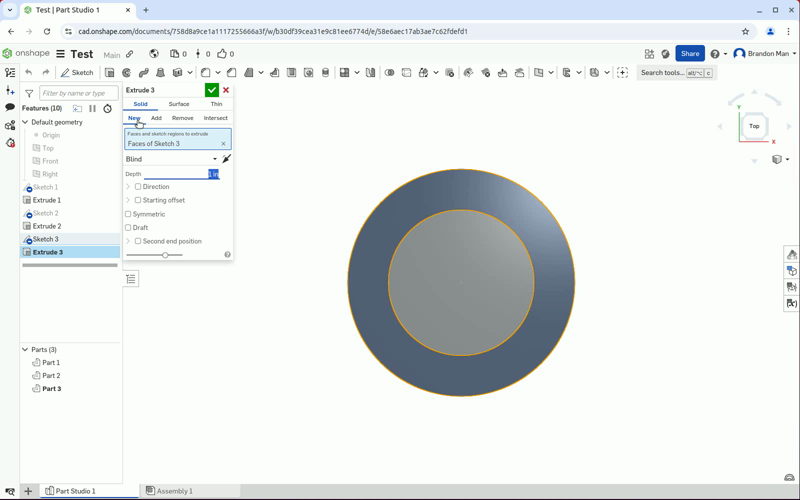
text(23.108)
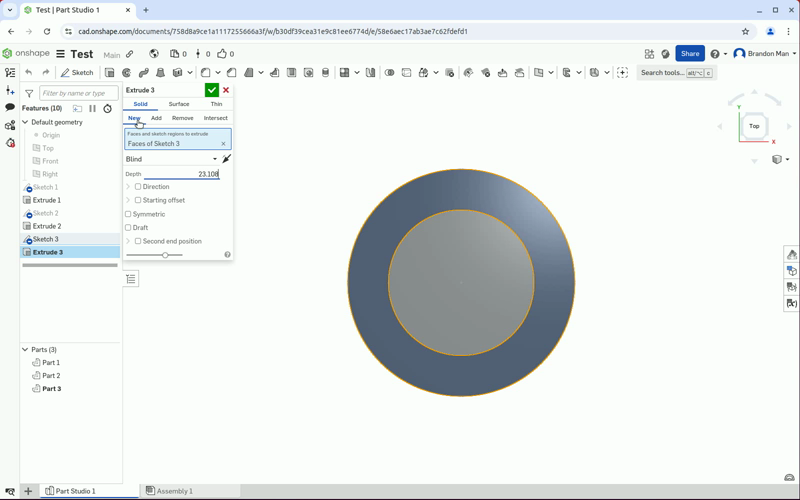
key(enter)
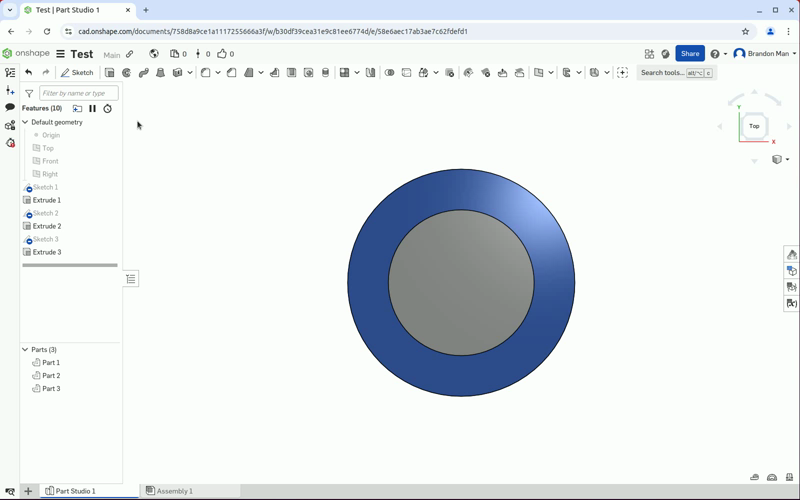
key(shift+h)
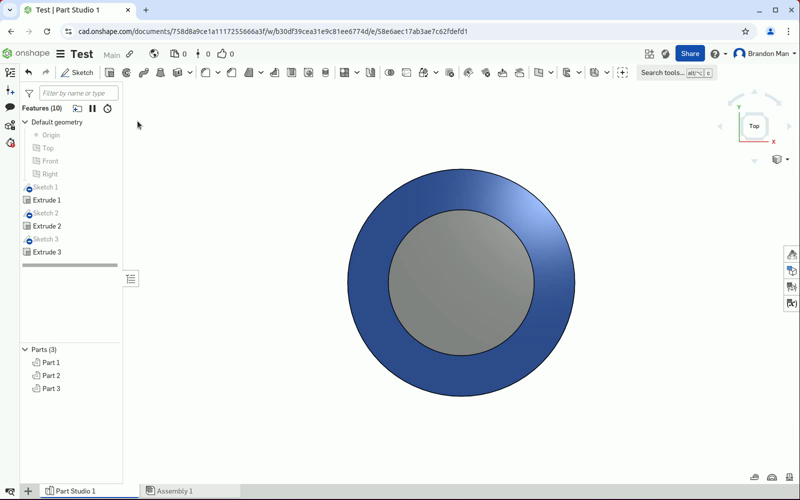
key(shift+h)
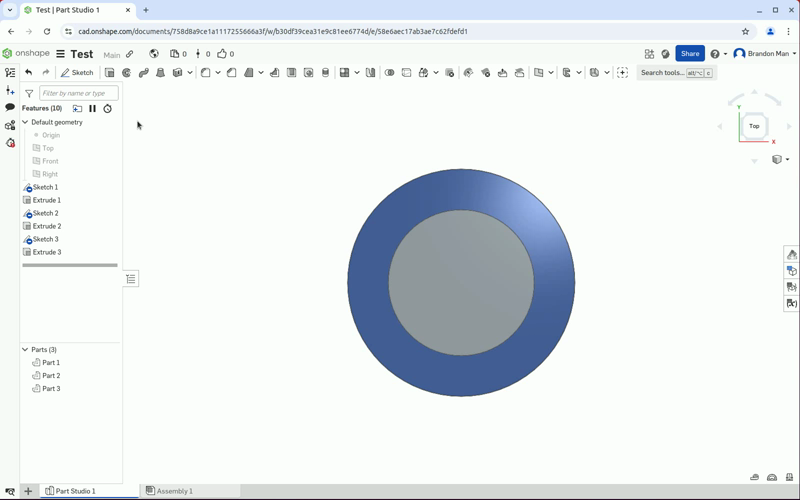
key(shift+7)
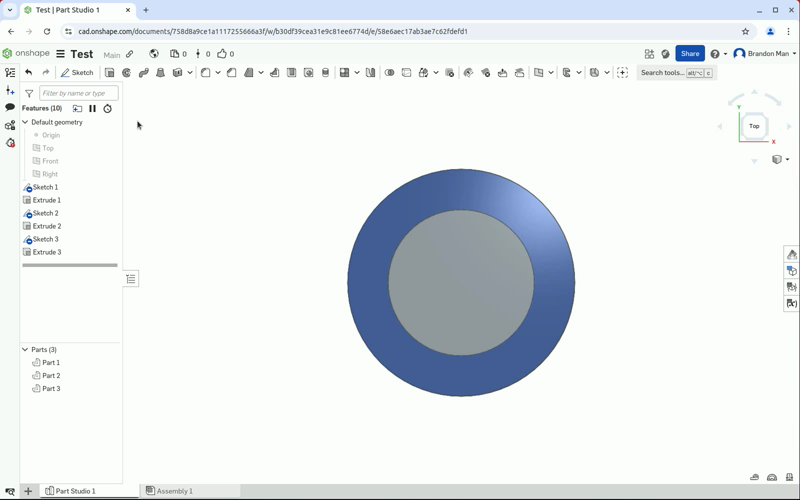
key(up, 3)
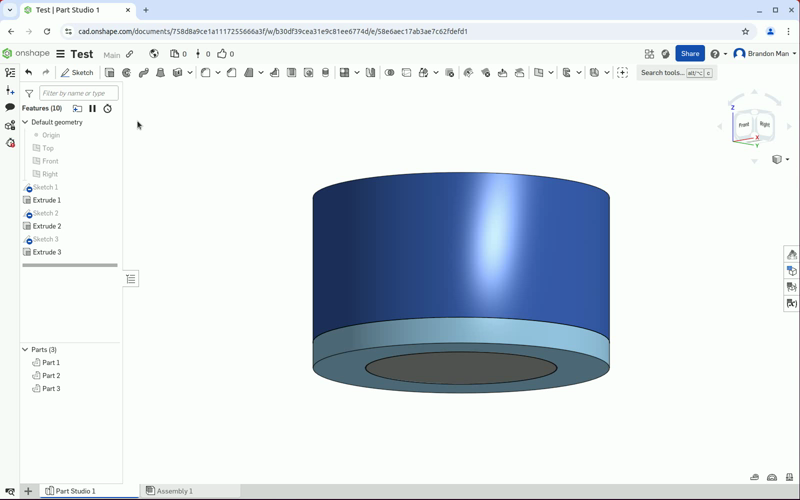
key(left, 3)
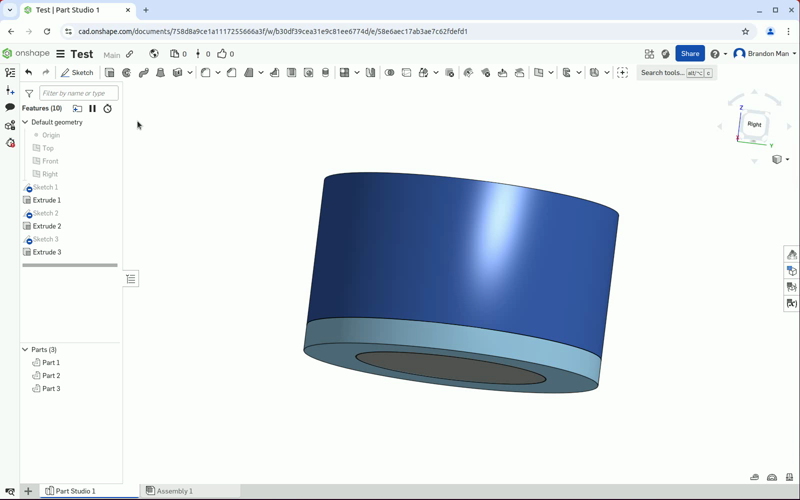
key(right, 3)
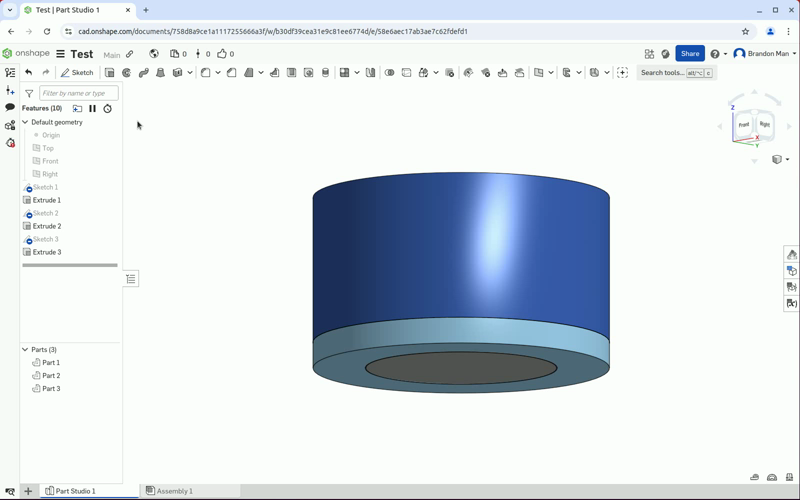
key(down, 3)
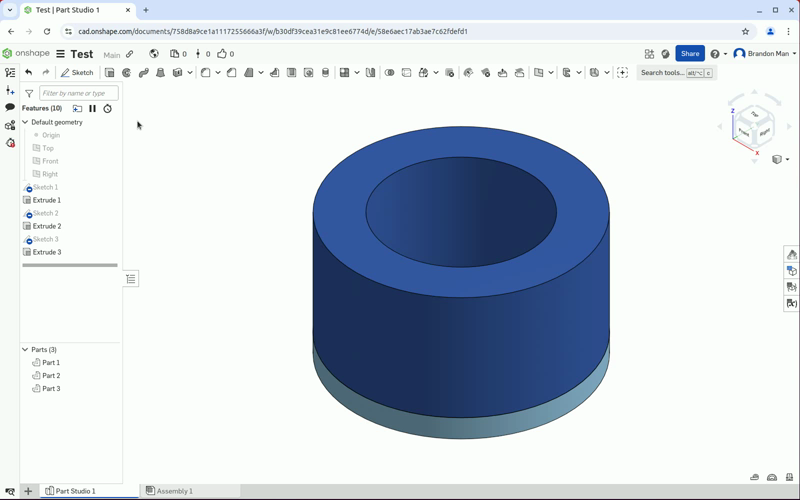
mouse_move(73, 189)
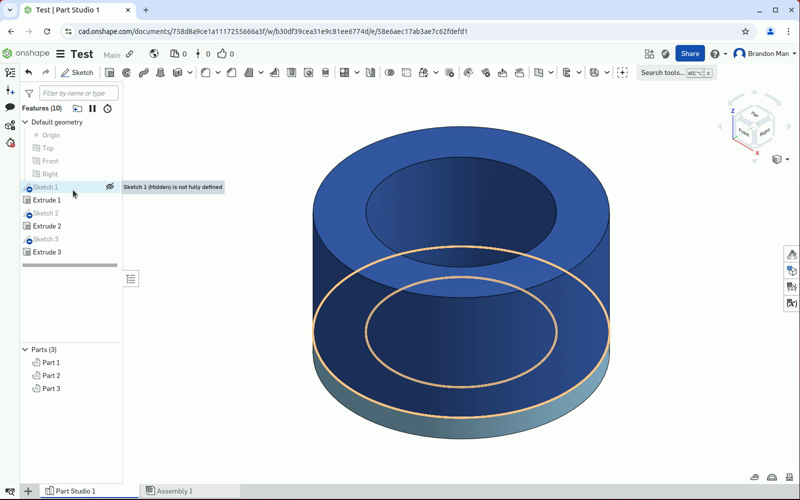
click(73, 189)